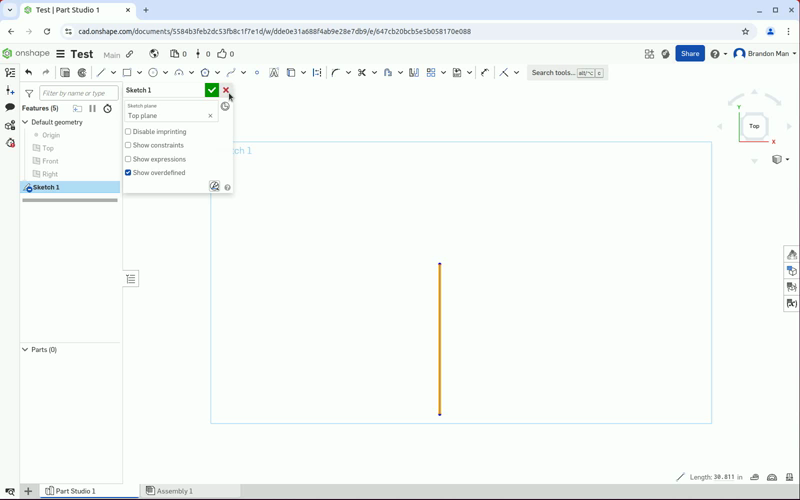
key(shift+h)
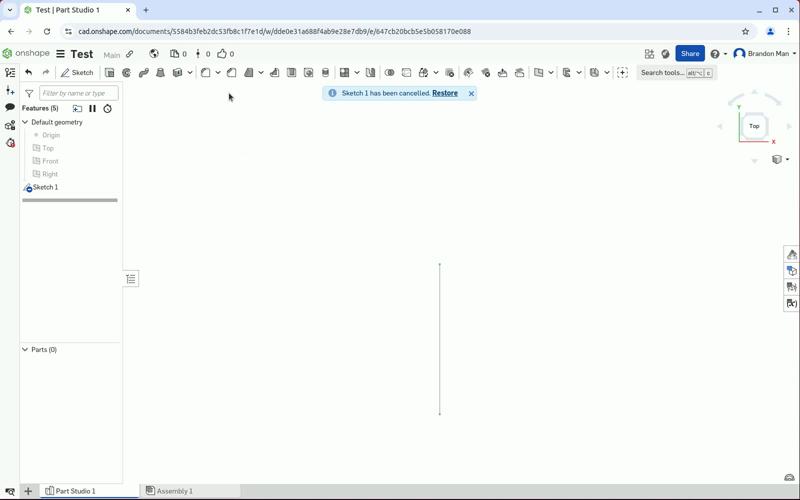
key(shift+s)
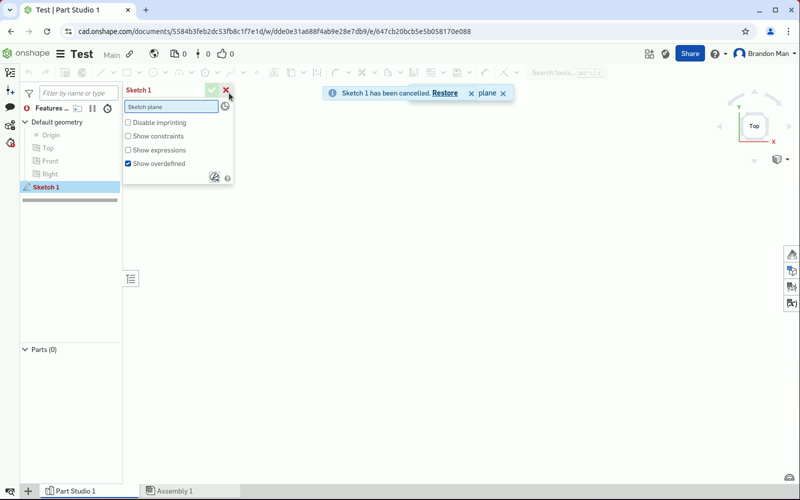
mouse_move(73, 150)
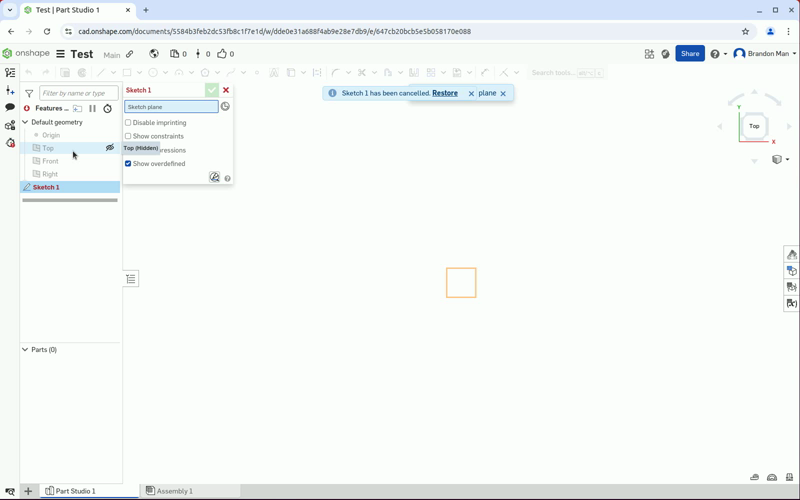
click(73, 150)
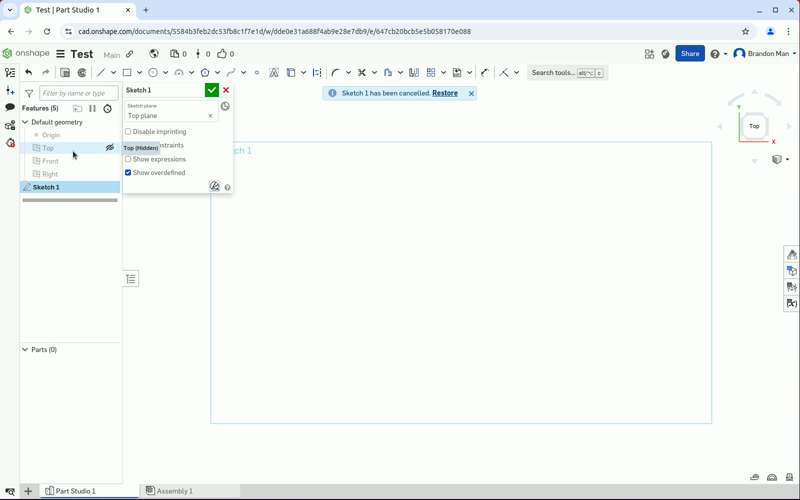
mouse_move(73, 352)
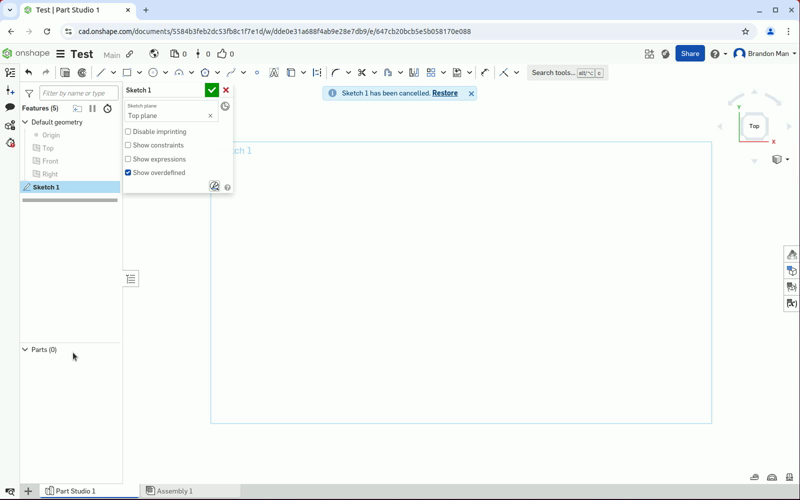
key(y)
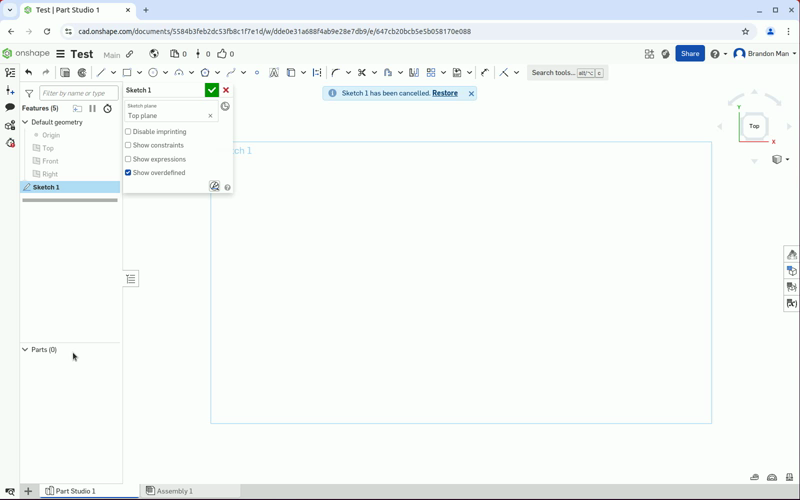
key(l)
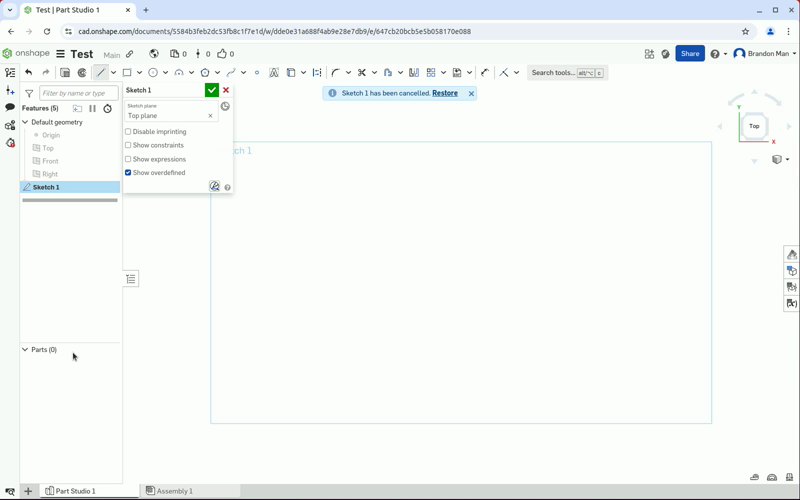
key_down(shift)
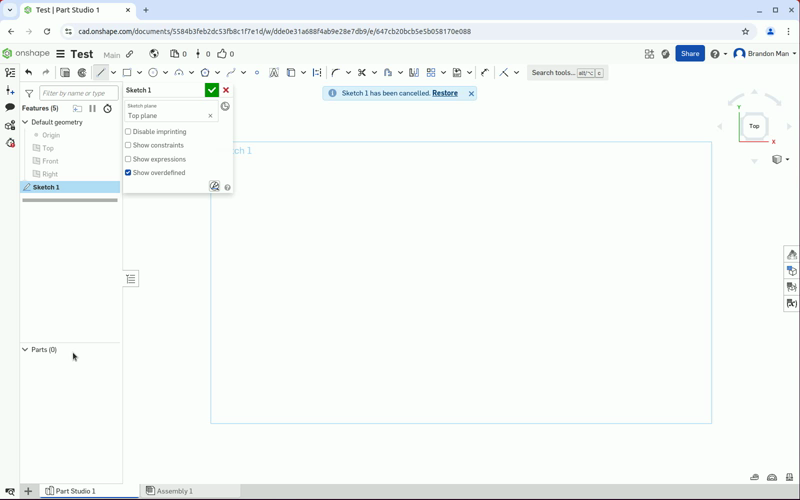
mouse_move(396, 368)
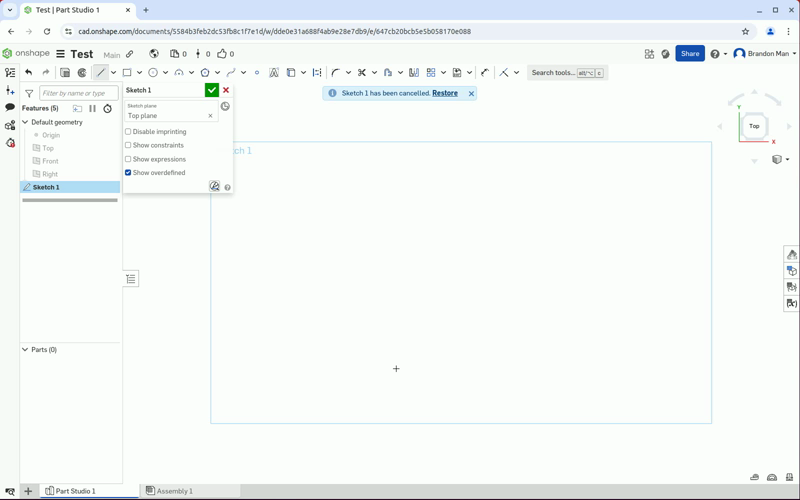
click(396, 368)
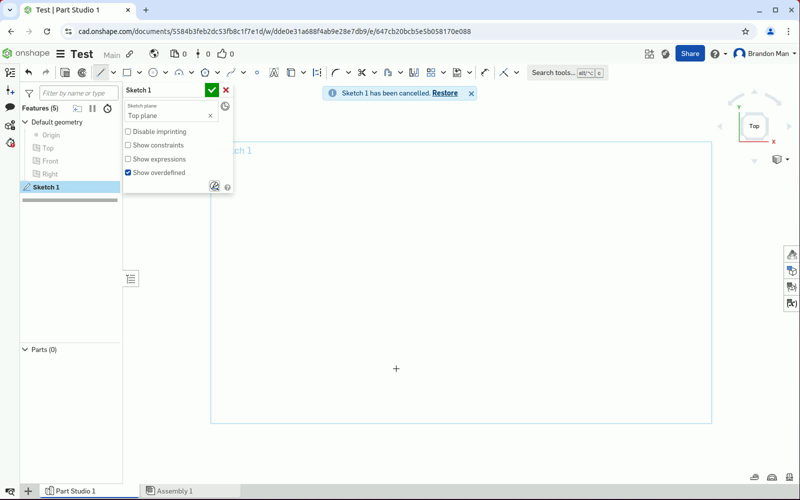
key_up(shift)
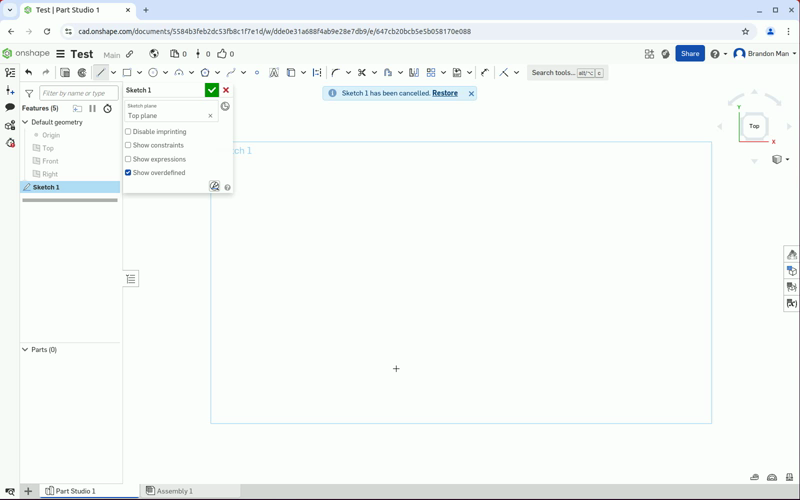
key_down(shift)
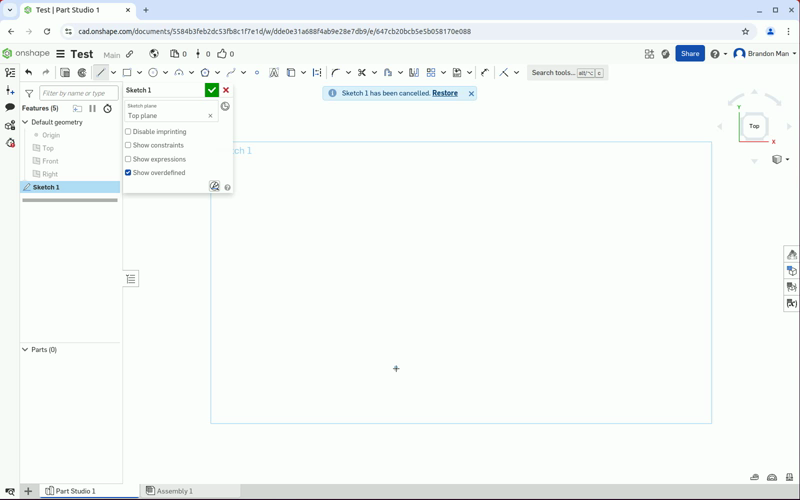
mouse_move(523, 368)
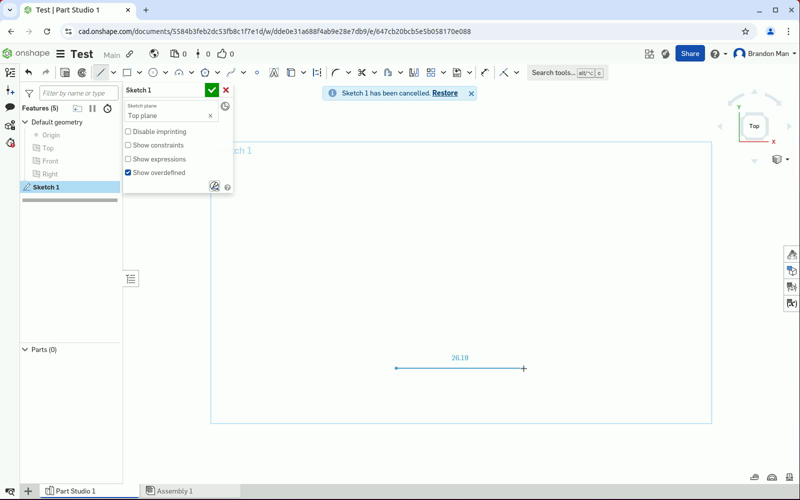
click(523, 368)
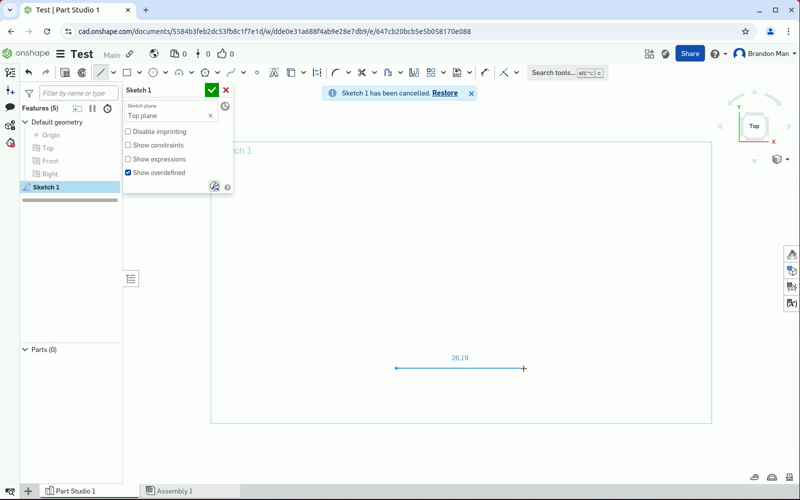
key_up(shift)
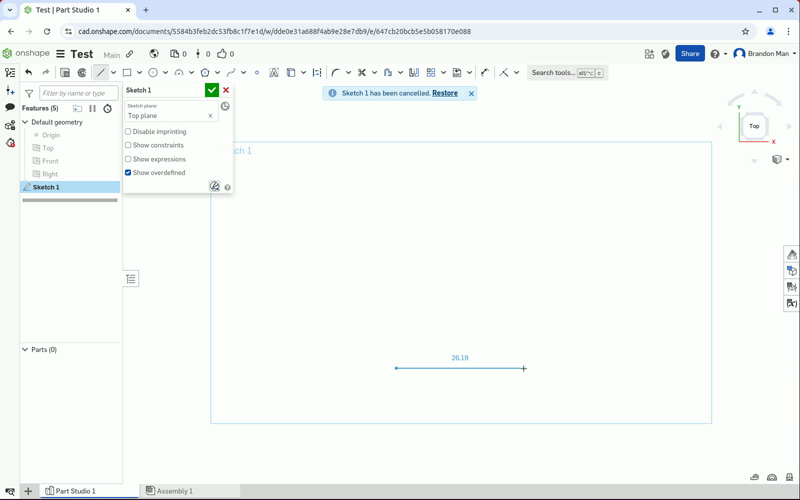
key_down(shift)
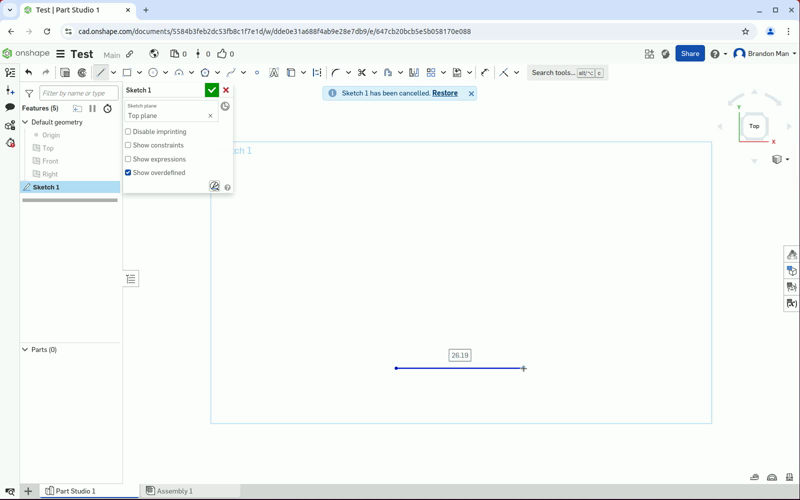
mouse_move(523, 198)
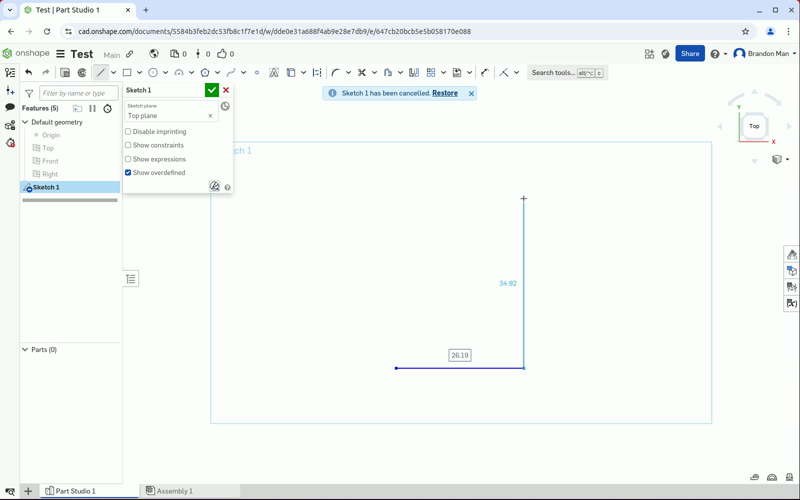
click(523, 198)
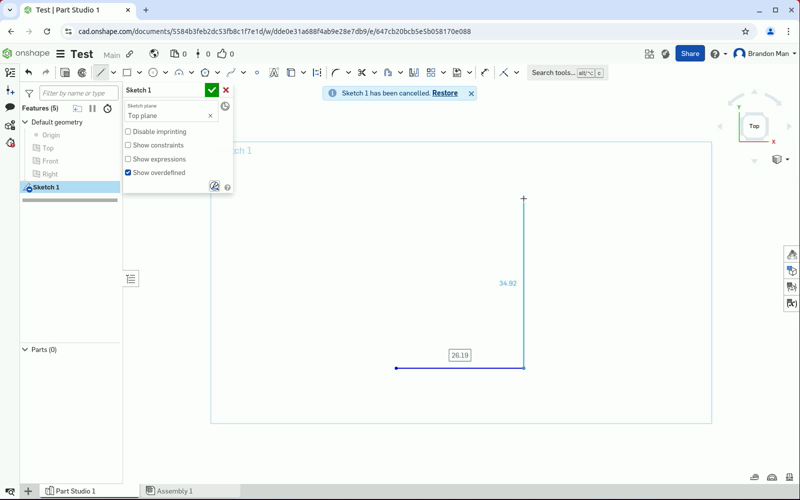
key_up(shift)
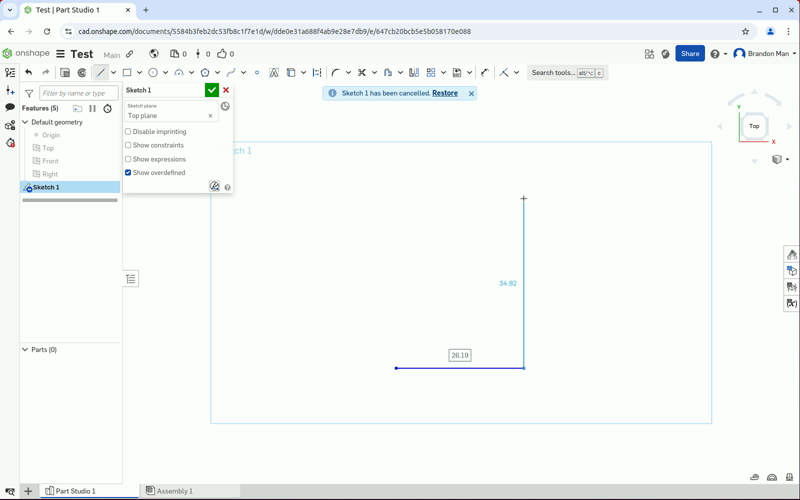
key_down(shift)
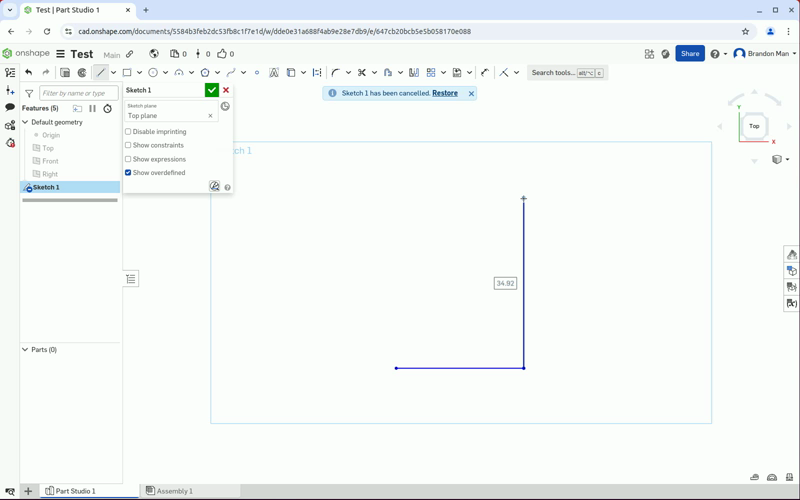
mouse_move(396, 198)
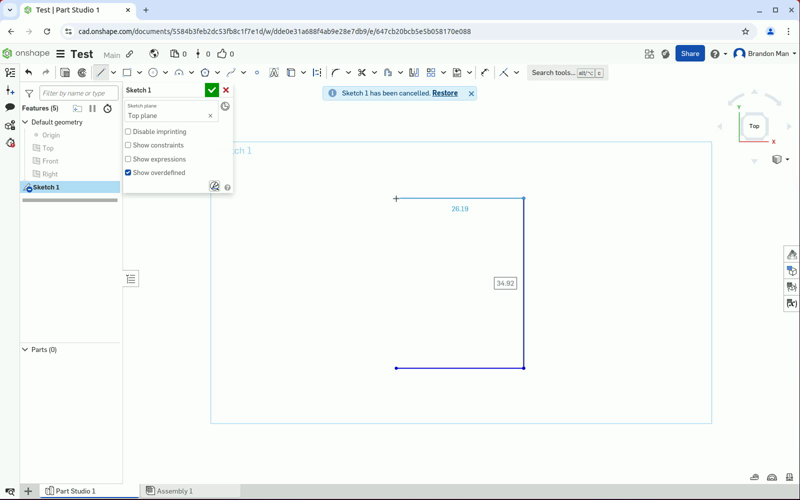
click(396, 198)
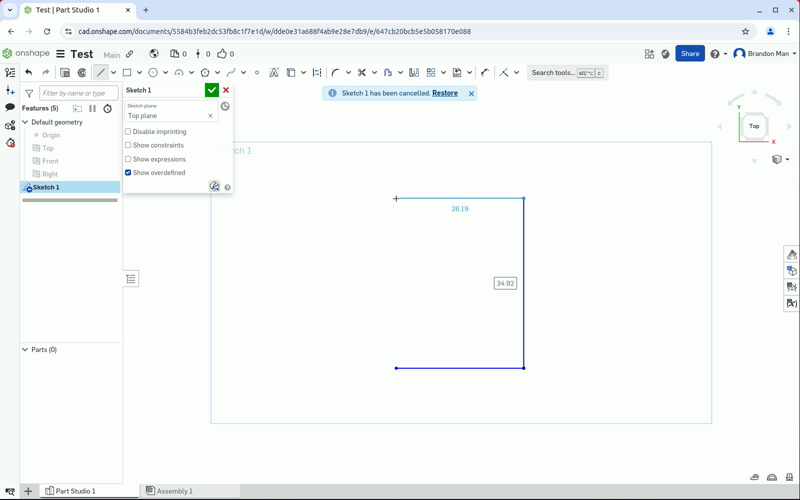
key_up(shift)
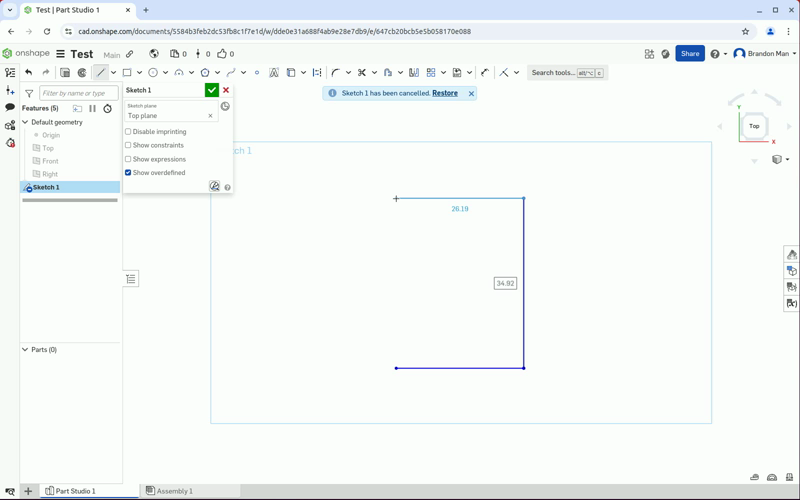
key_down(shift)
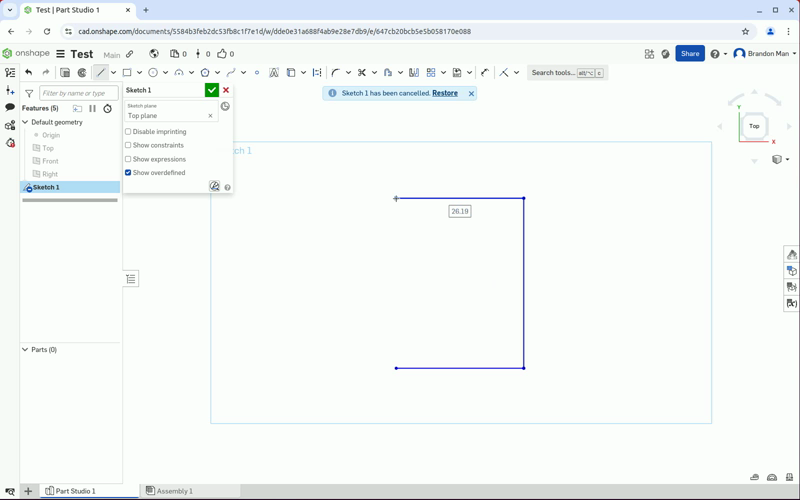
mouse_move(396, 368)
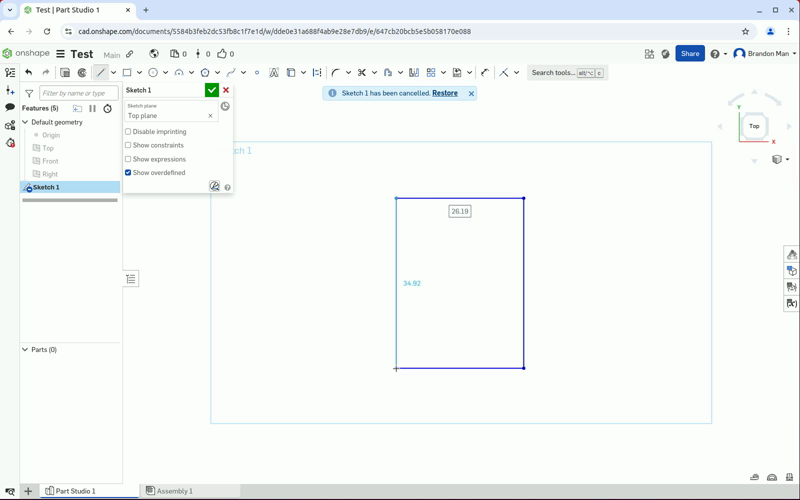
key_up(shift)
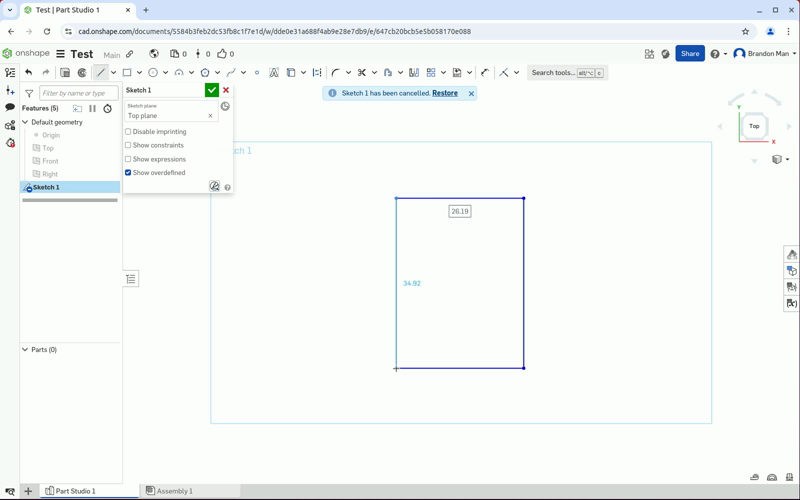
click(396, 368)
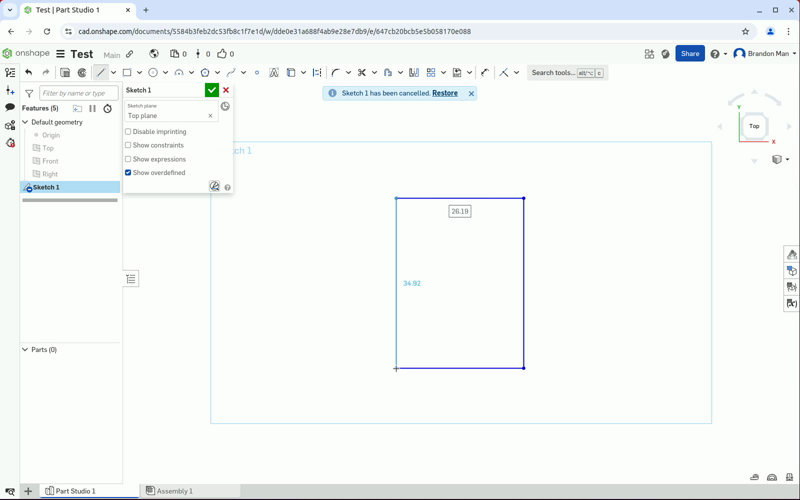
key(esc)
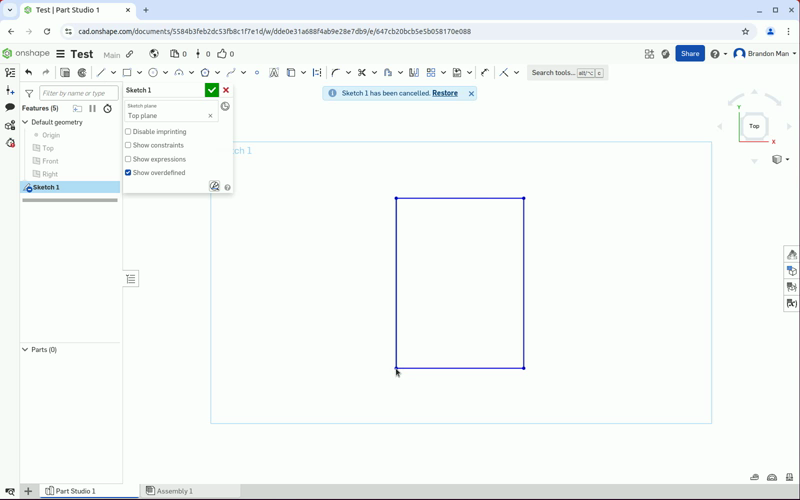
mouse_move(479, 287)
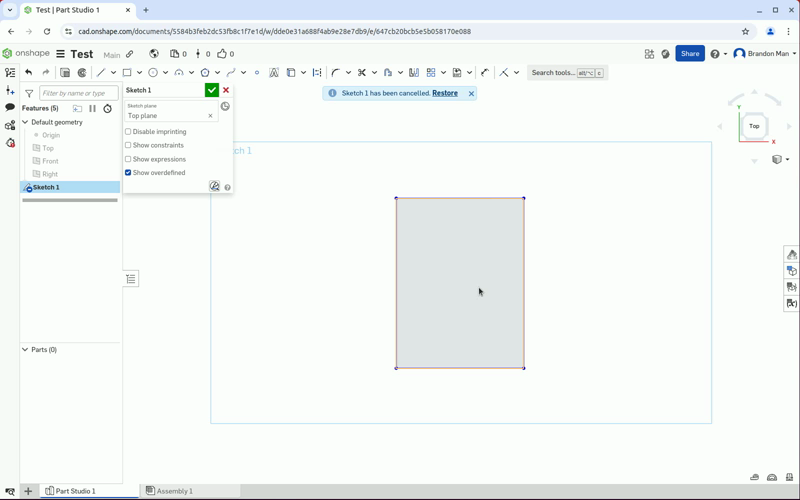
click(479, 287)
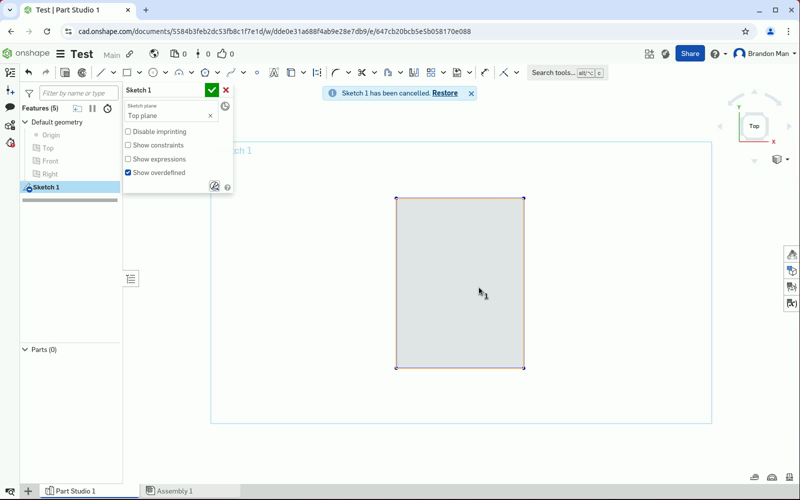
mouse_move(73, 352)
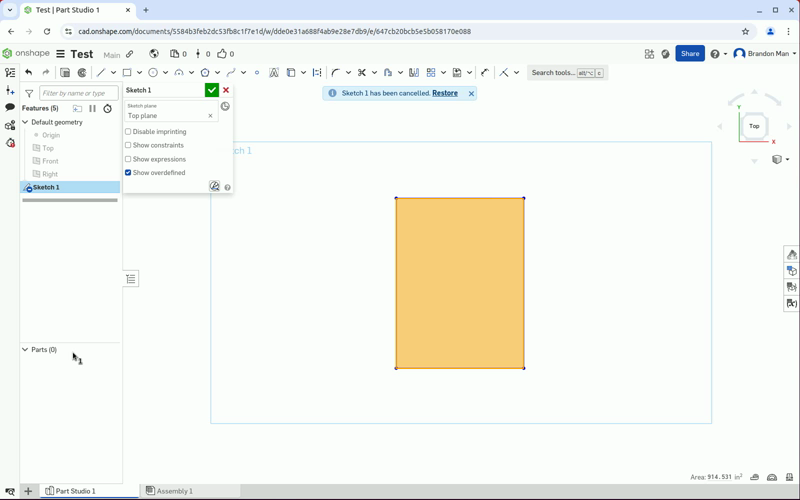
key(shift+y)
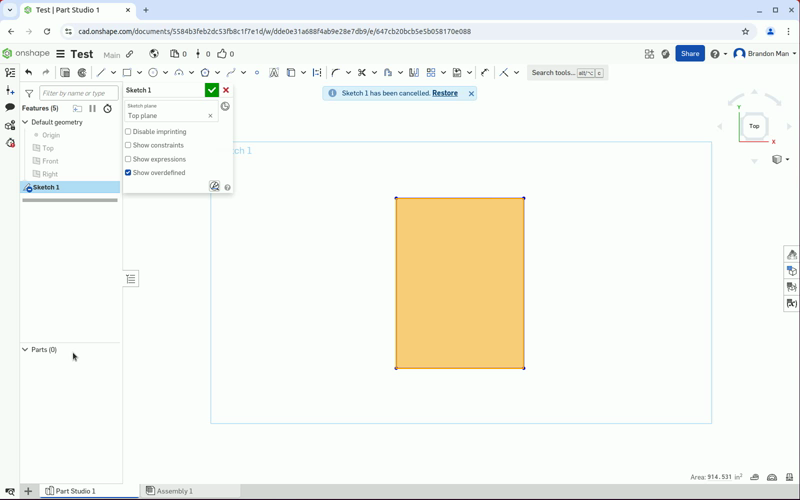
key(shift+e)
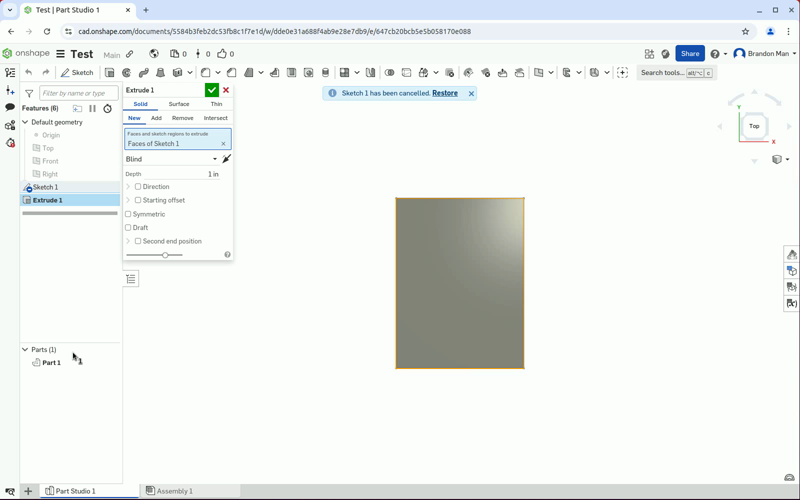
mouse_move(143, 106)
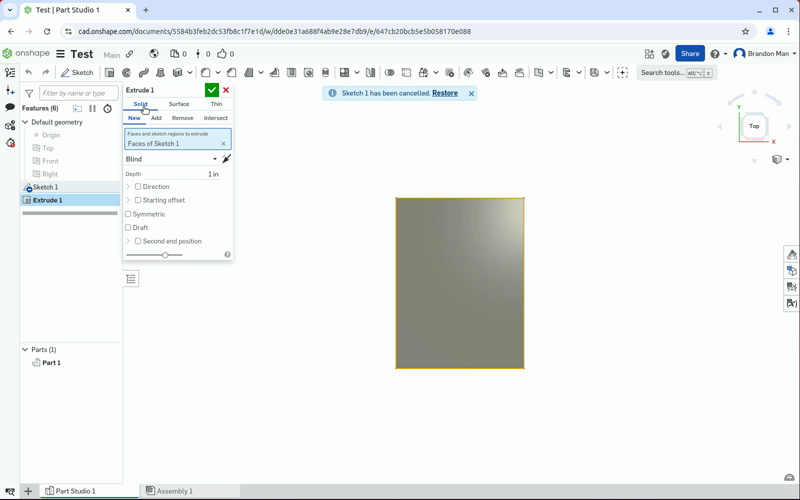
click(143, 106)
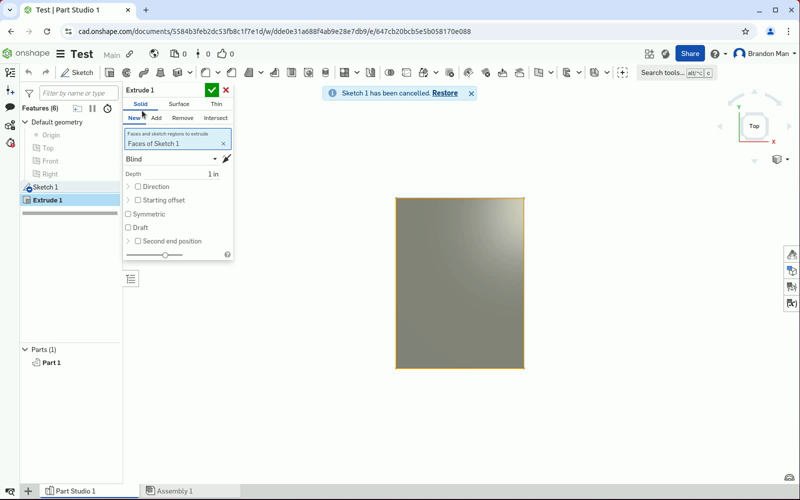
mouse_move(137, 120)
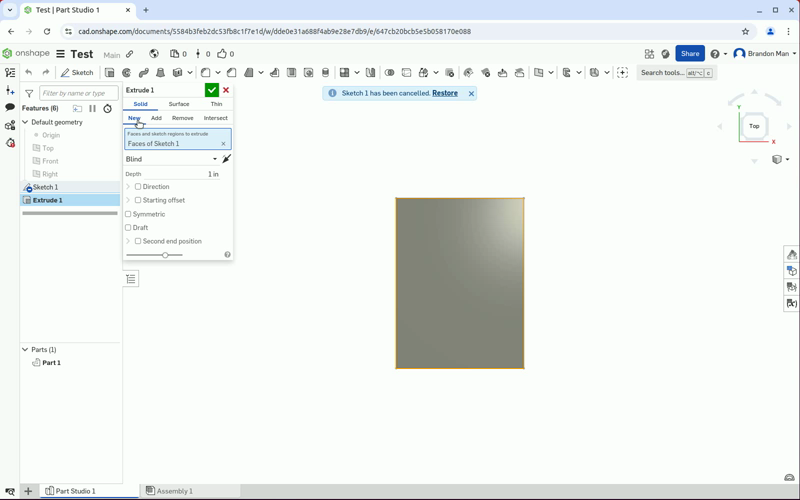
click(137, 120)
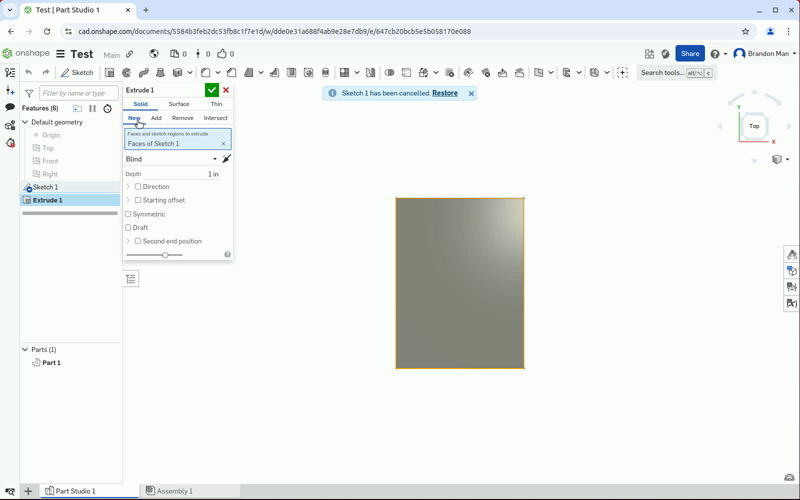
key(tab, 4)
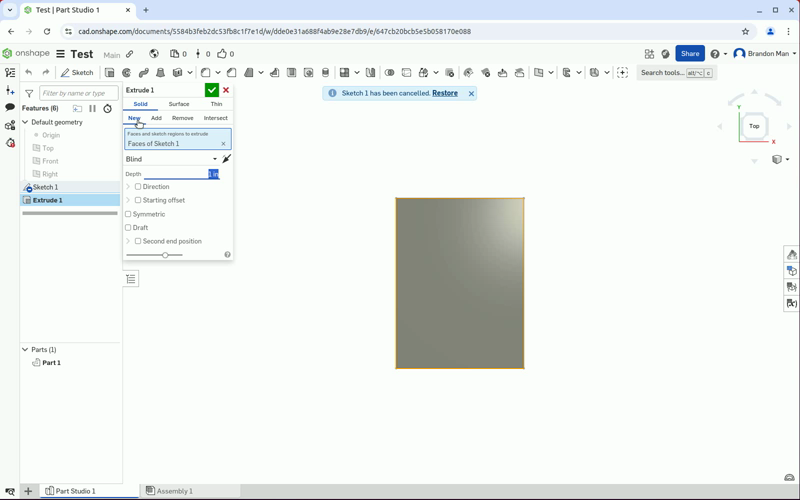
text(1.204)
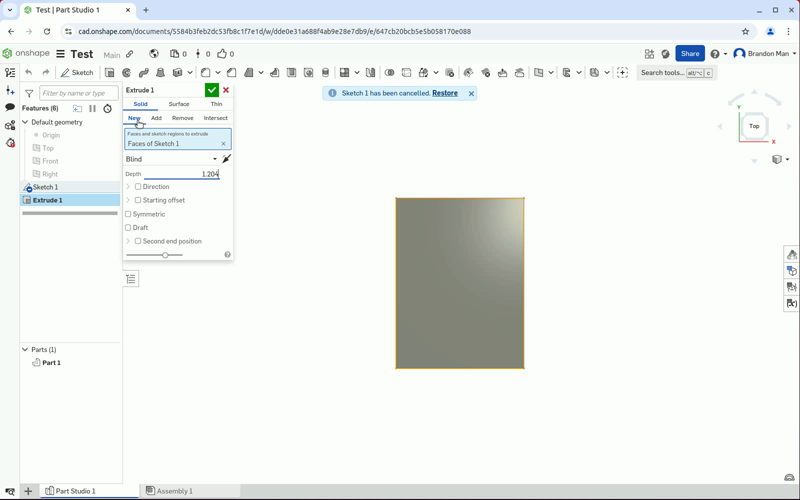
key(enter)
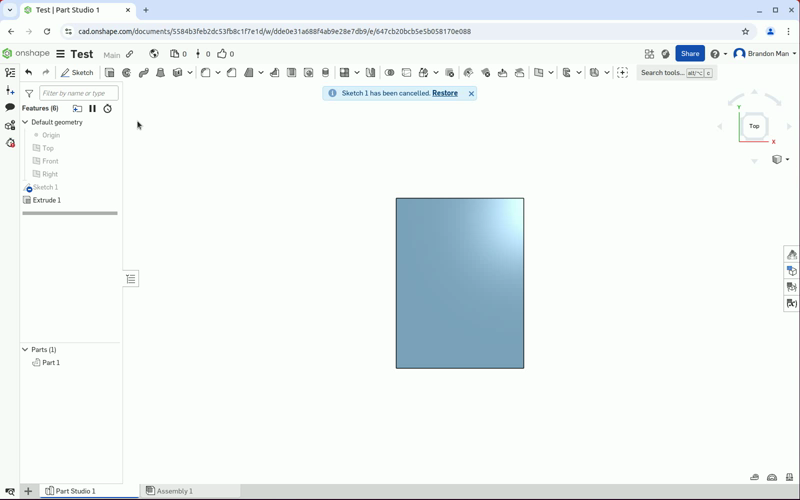
key(shift+h)
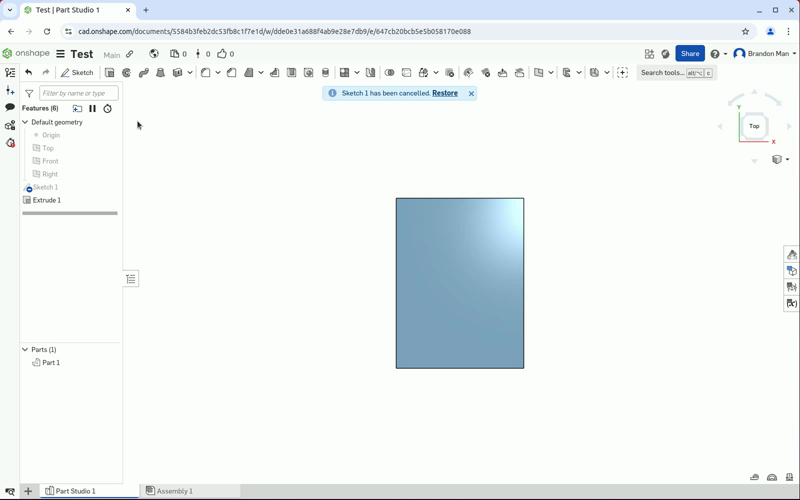
key(shift+h)
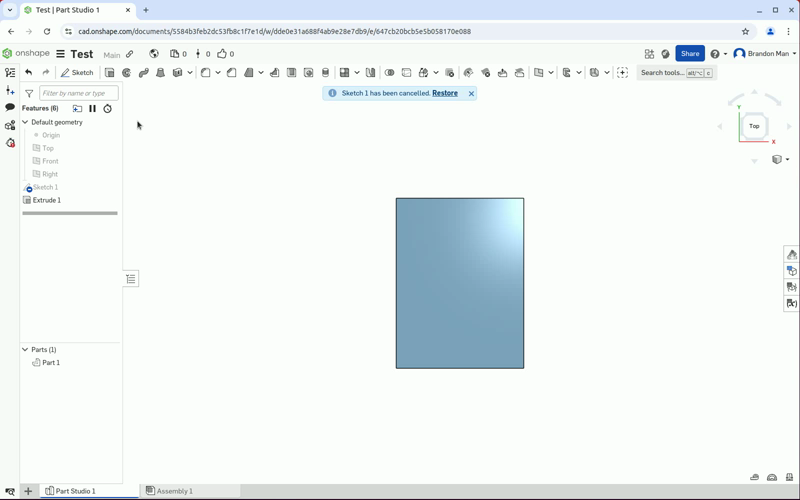
mouse_move(73, 189)
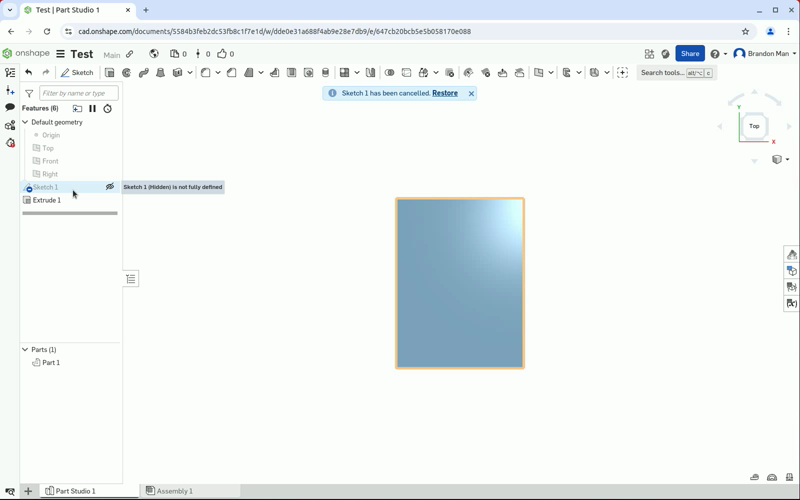
click(73, 189)
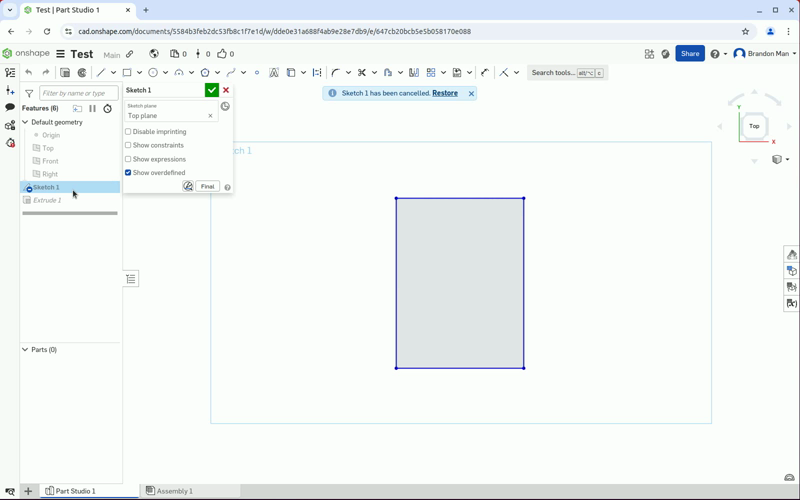
mouse_move(229, 92)
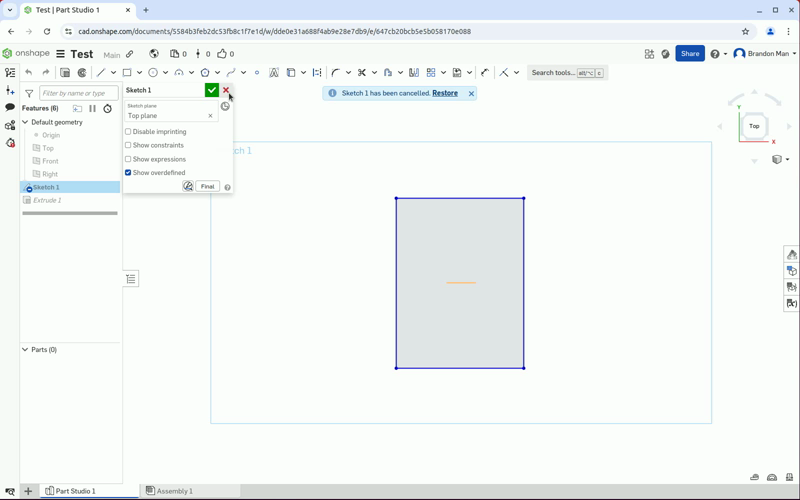
click(229, 92)
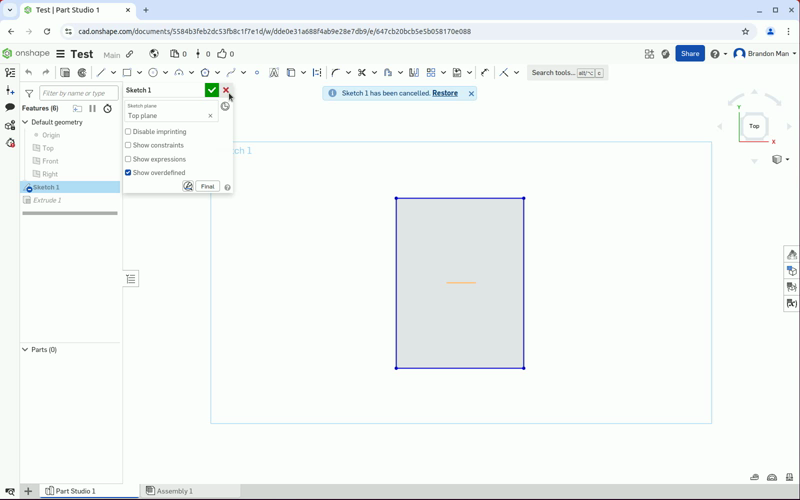
key(shift+s)
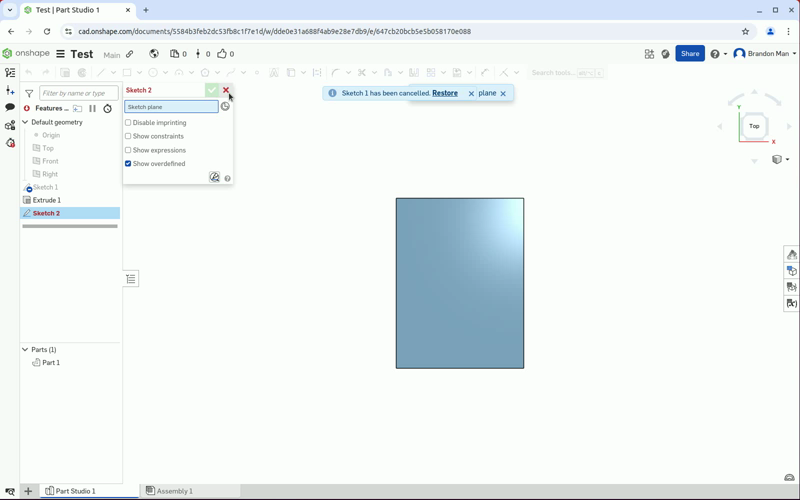
mouse_move(73, 150)
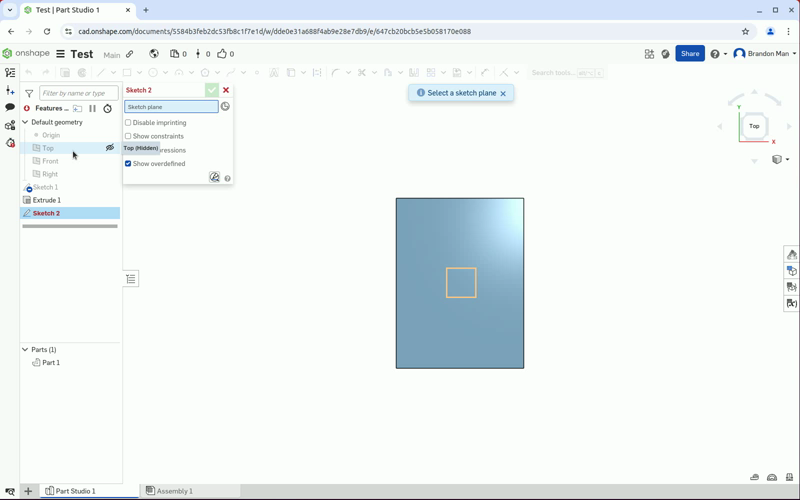
click(73, 150)
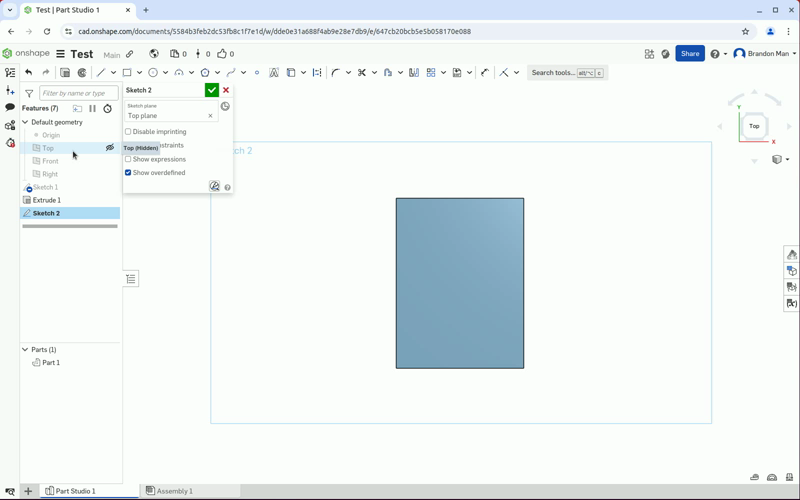
mouse_move(73, 352)
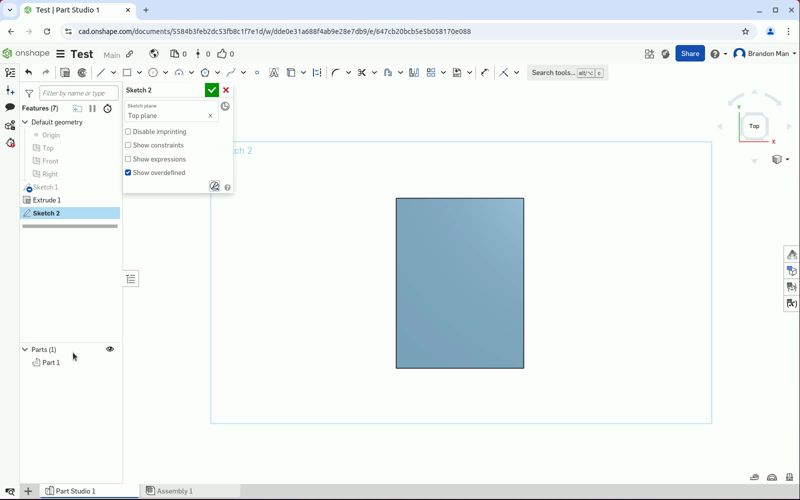
key(y)
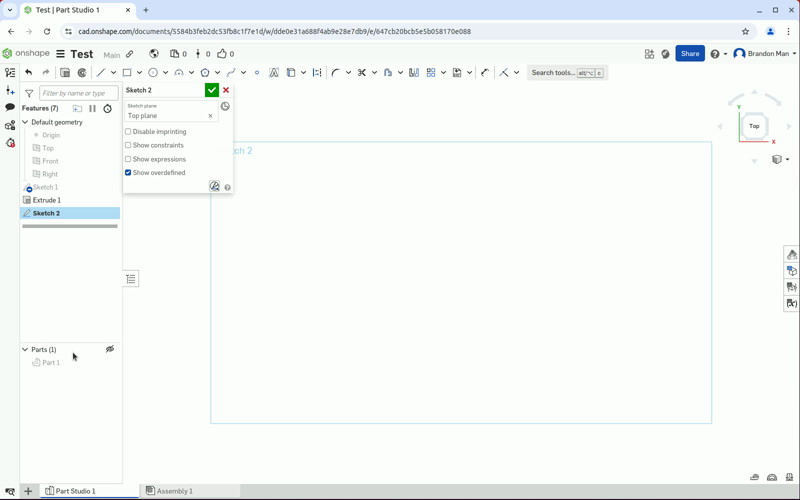
key(a)
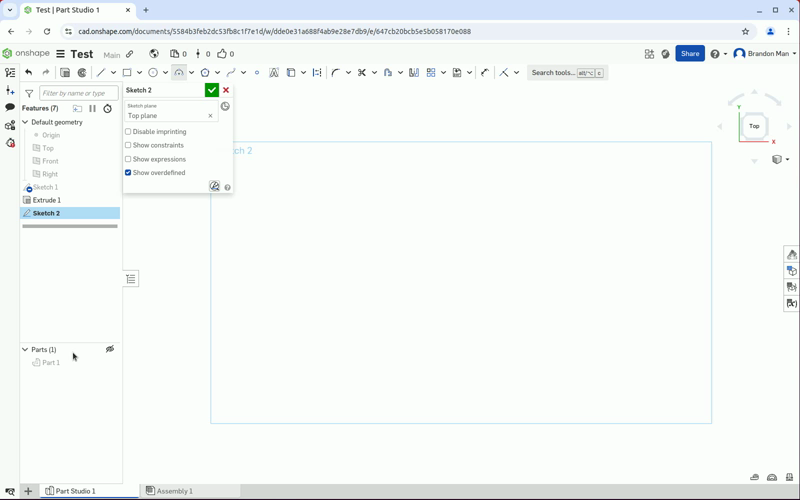
key_down(shift)
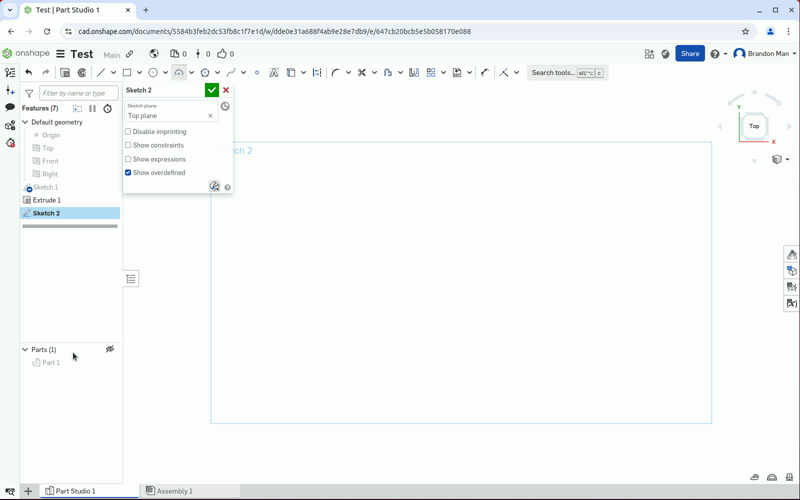
mouse_move(396, 368)
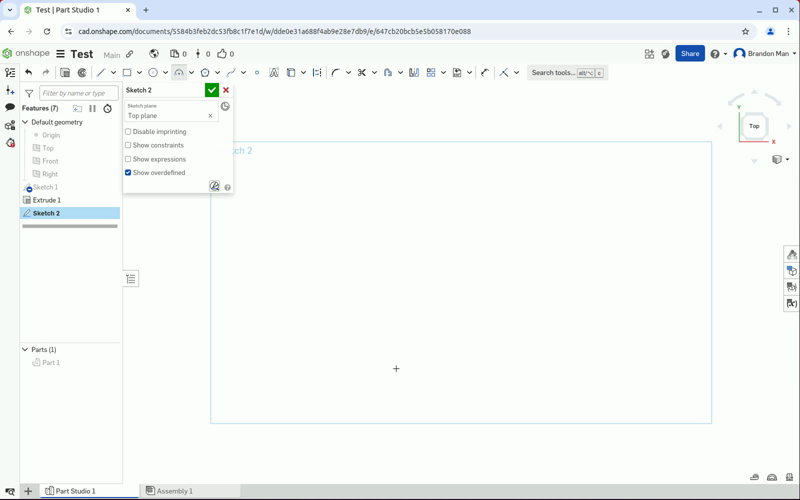
click(396, 368)
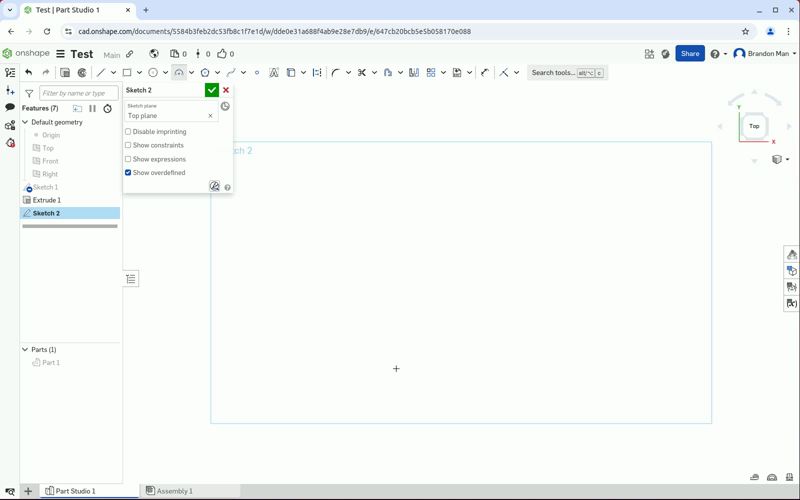
key_up(shift)
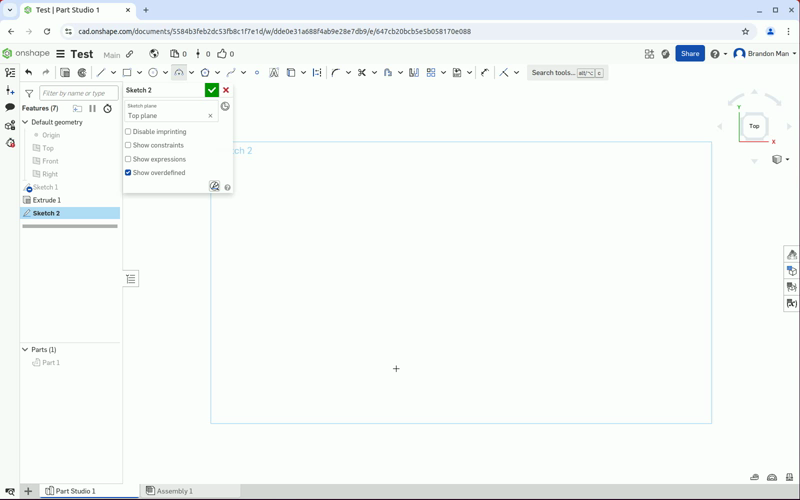
key_down(shift)
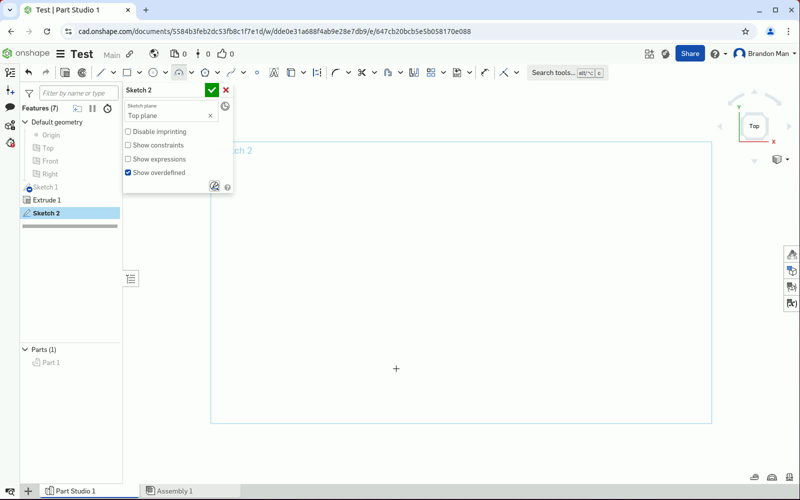
mouse_move(525, 368)
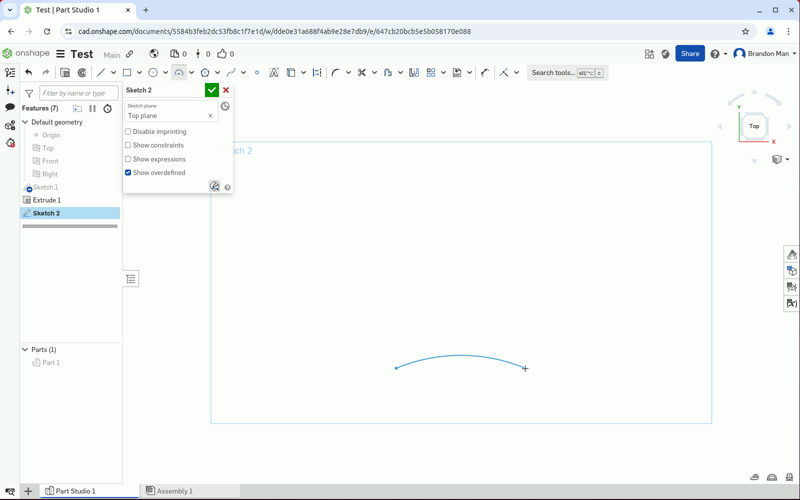
click(525, 368)
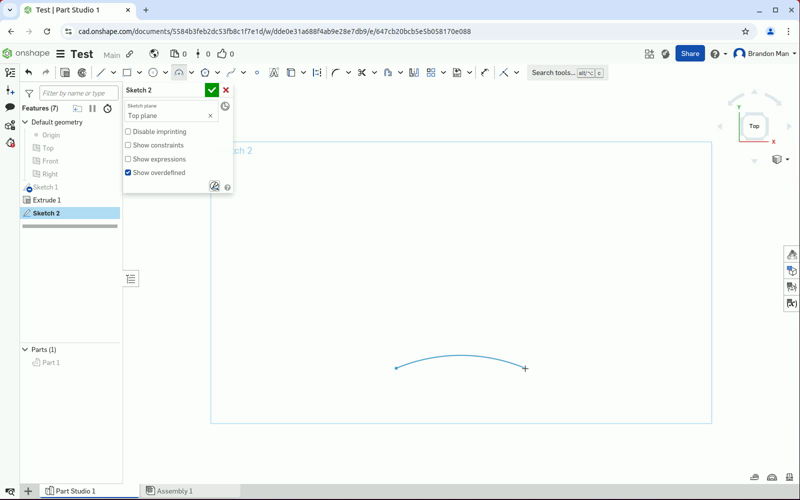
mouse_move(460, 395)
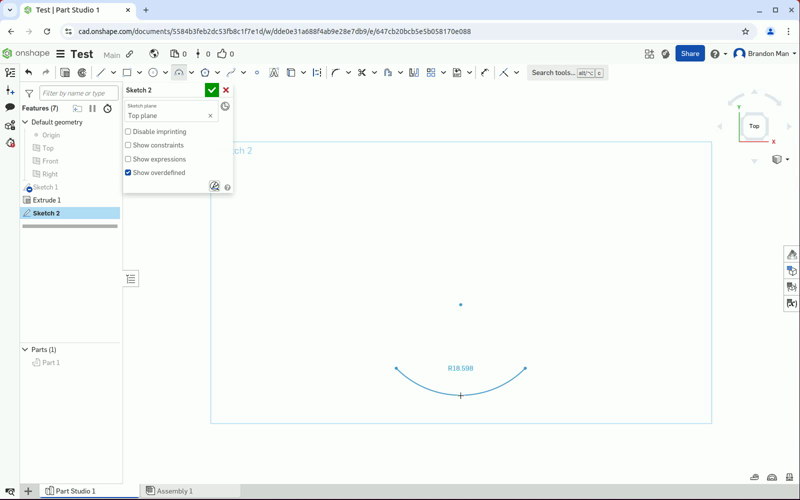
click(460, 395)
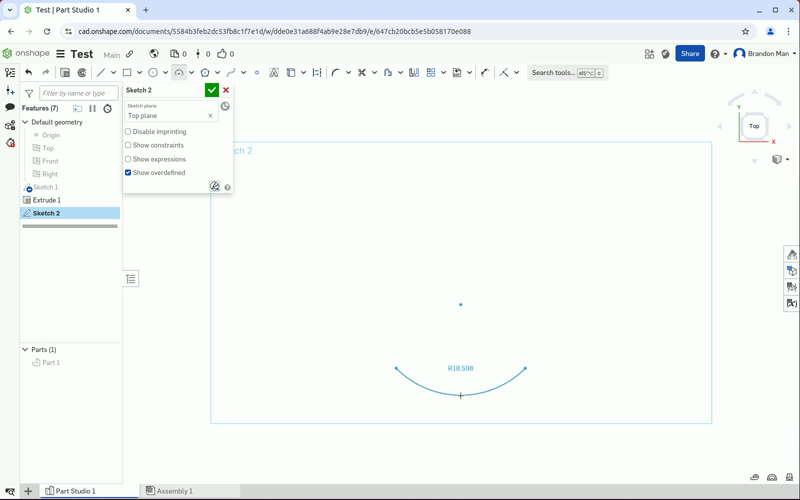
key_up(shift)
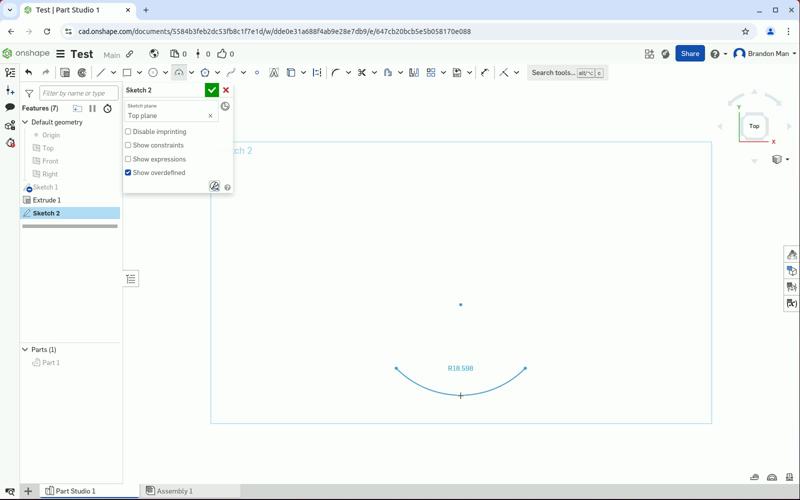
key(esc)
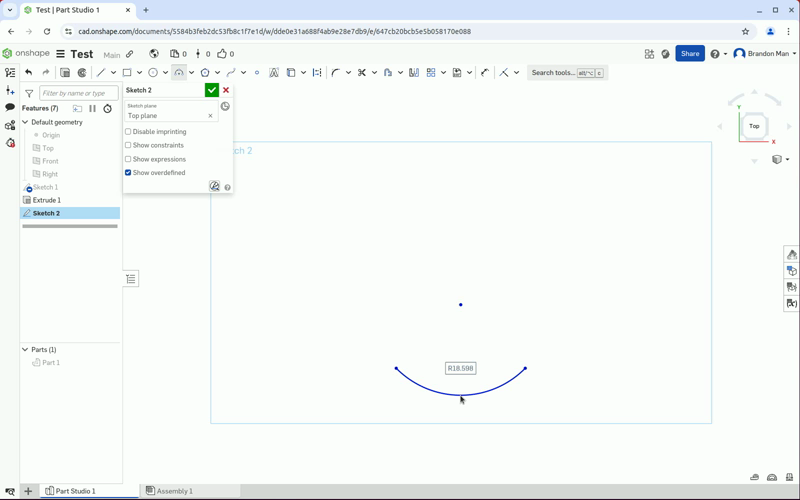
key(l)
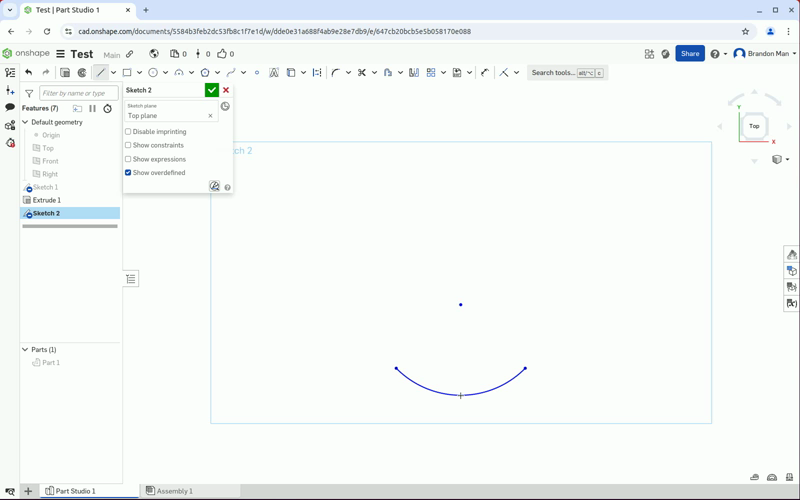
mouse_move(525, 368)
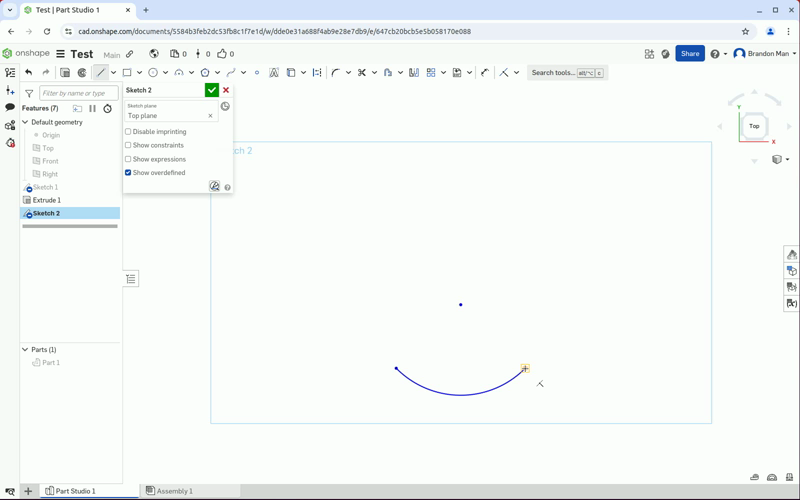
click(525, 368)
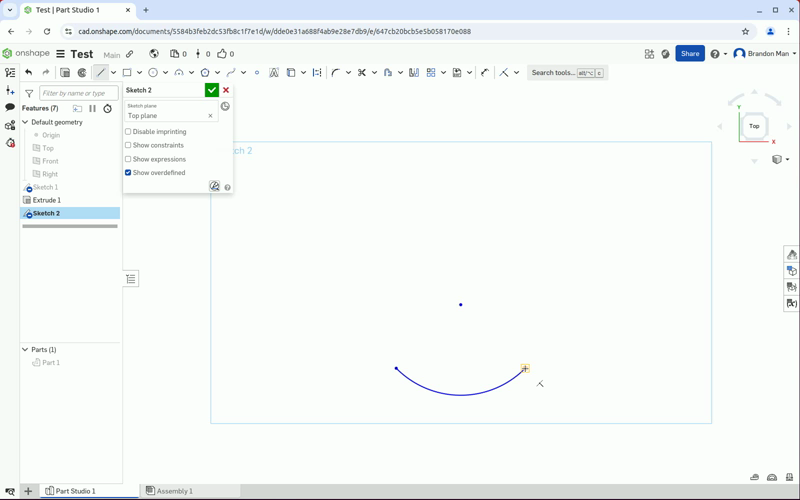
key_down(shift)
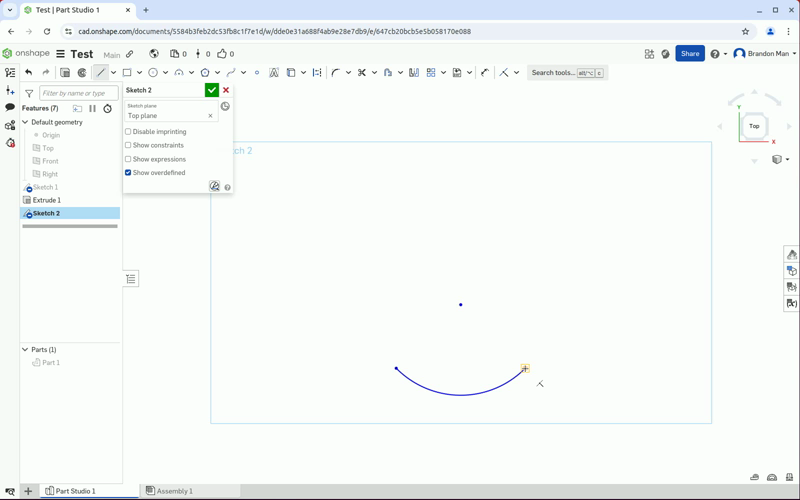
mouse_move(396, 368)
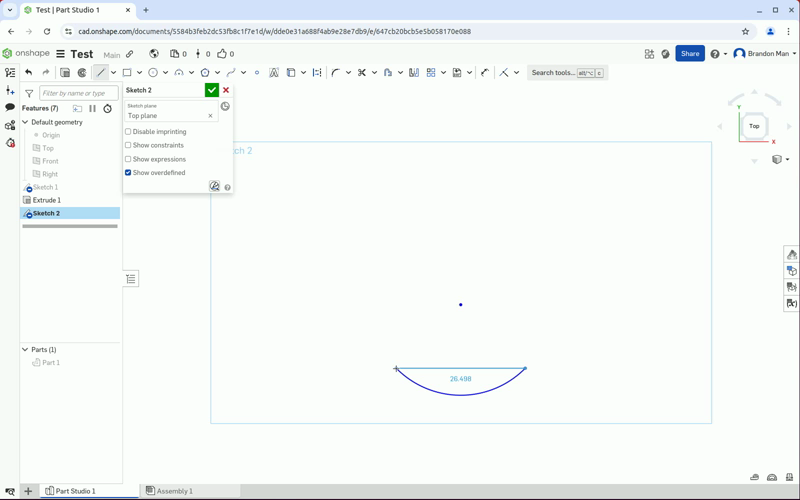
key_up(shift)
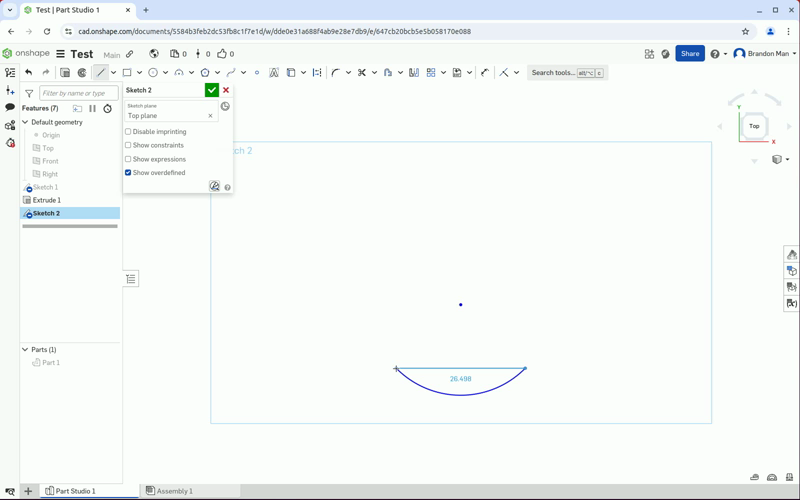
click(396, 368)
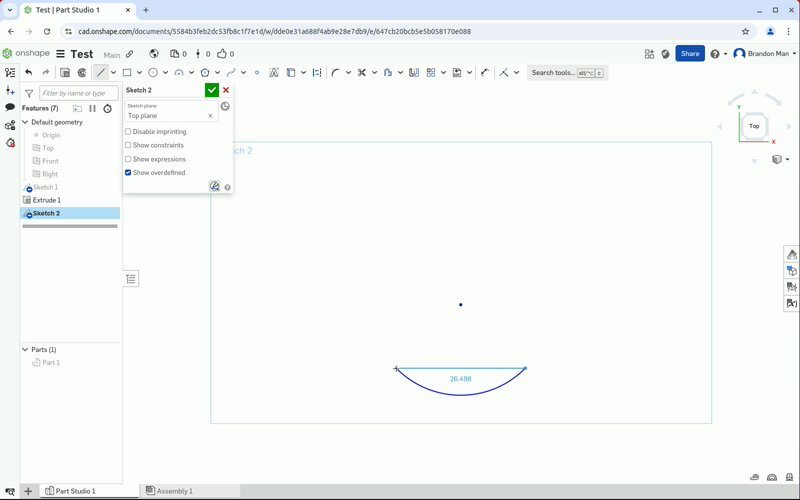
key(esc)
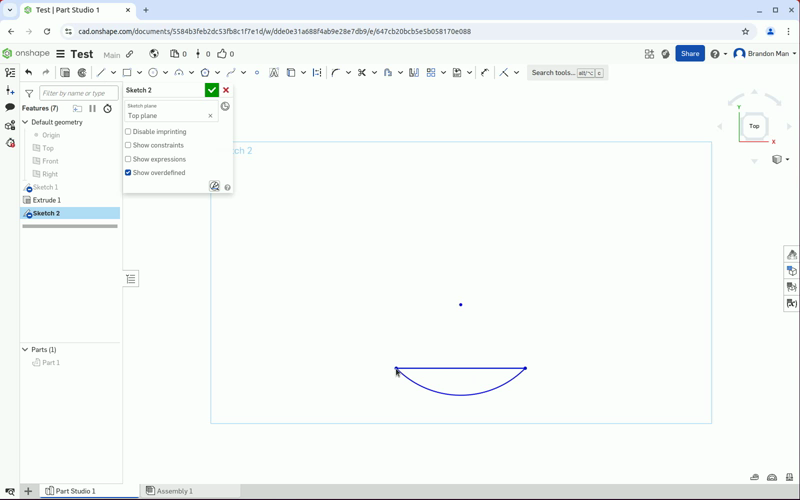
mouse_move(513, 376)
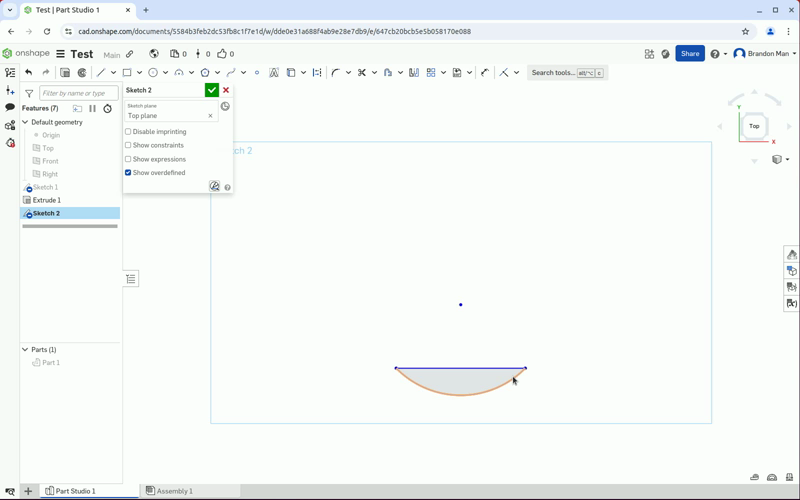
click(513, 376)
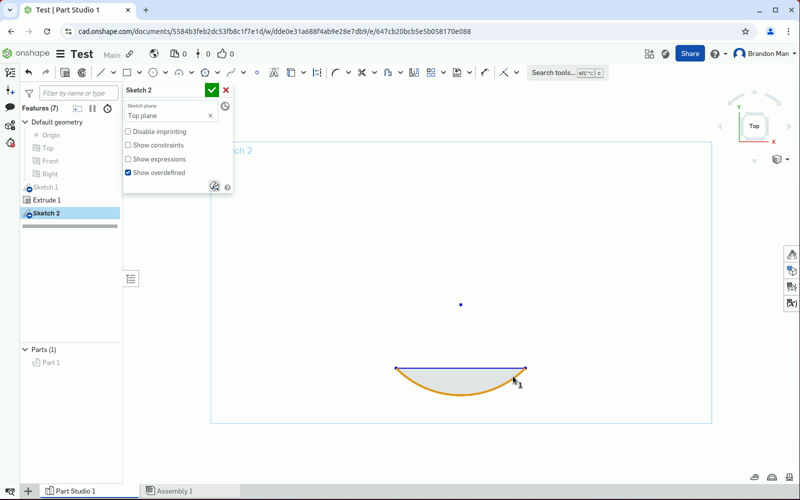
mouse_move(73, 352)
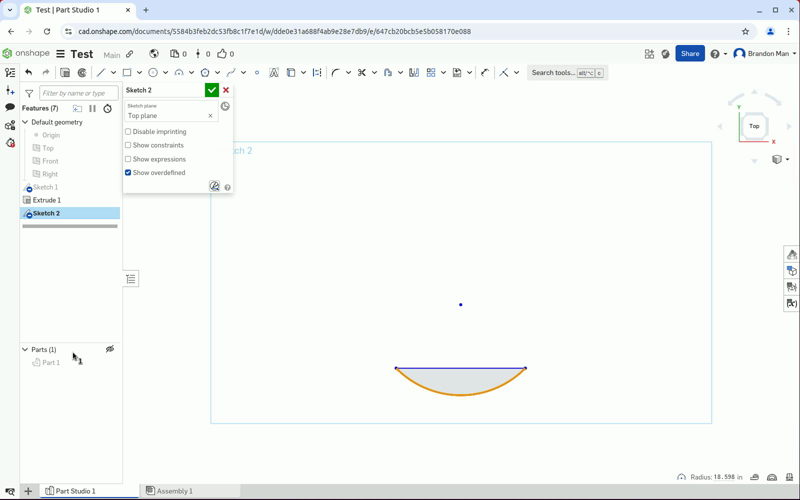
key(shift+y)
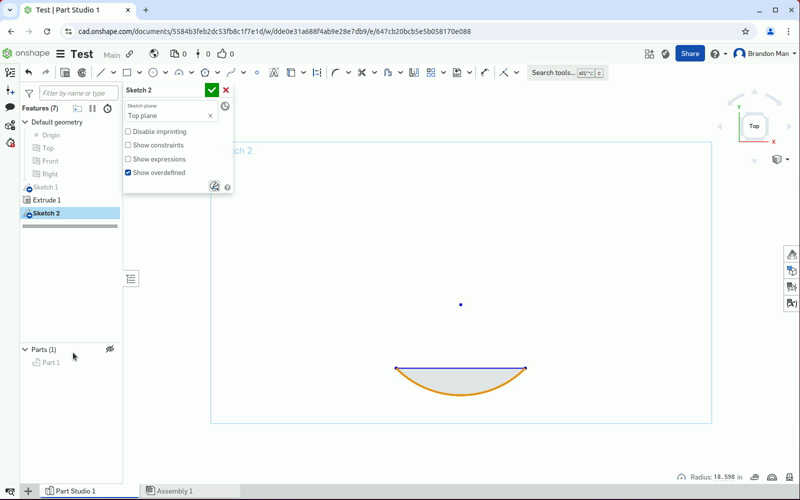
key(shift+e)
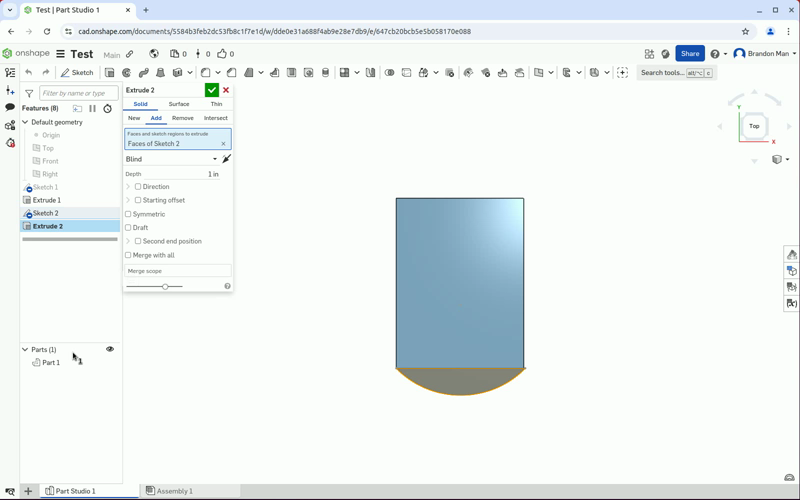
mouse_move(143, 106)
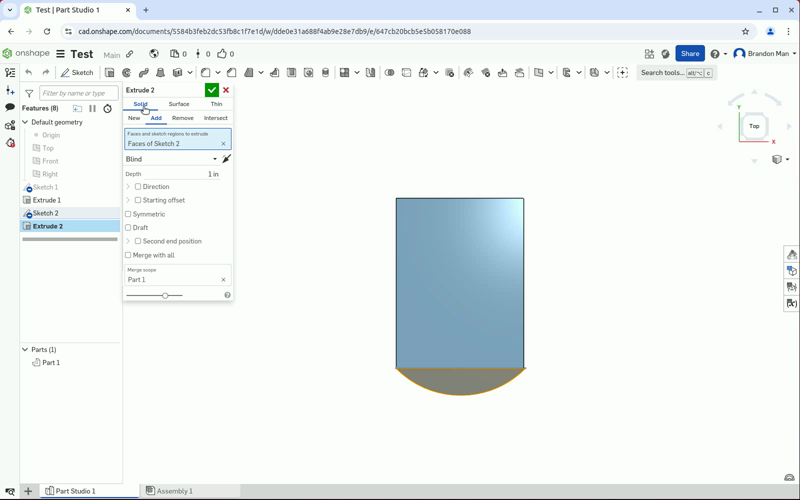
click(143, 106)
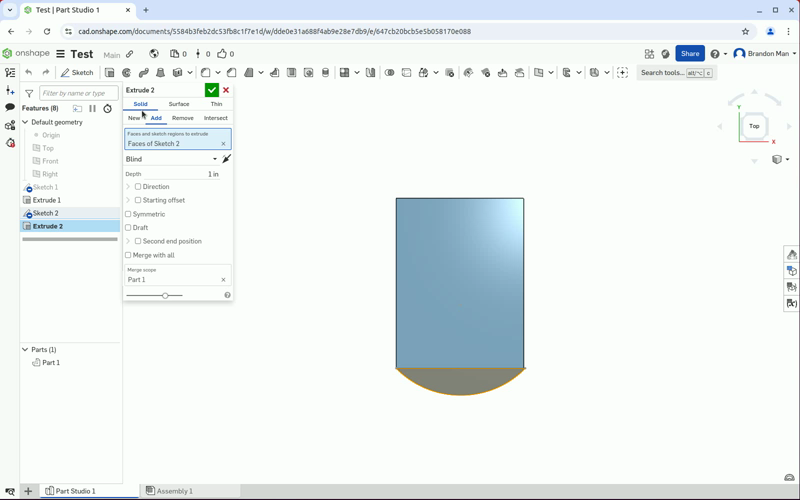
mouse_move(137, 120)
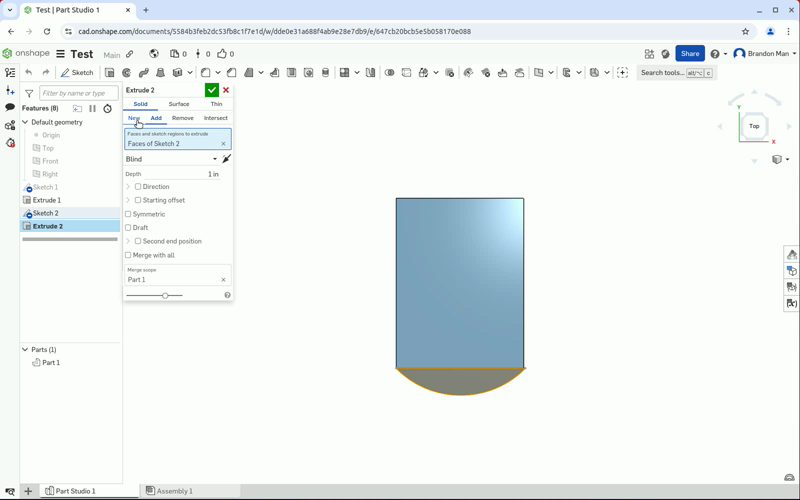
click(137, 120)
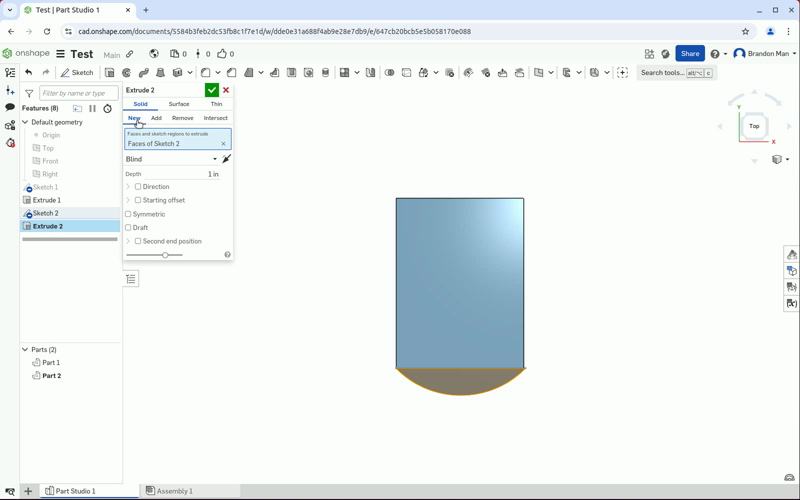
key(tab, 4)
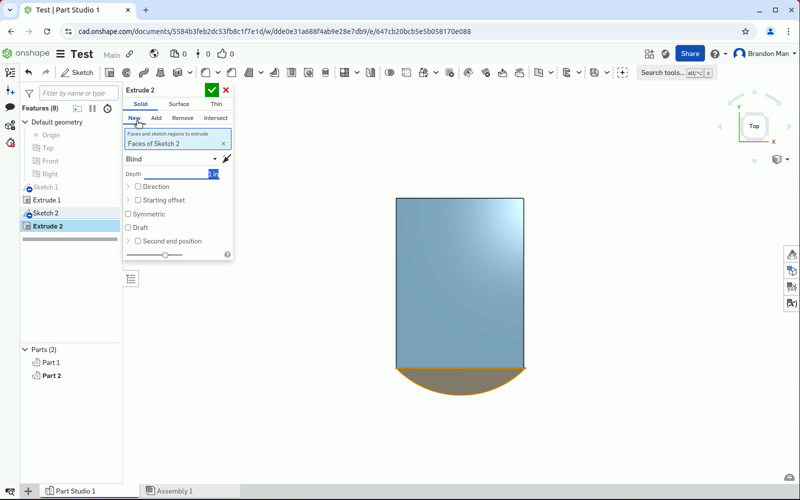
text(1.204)
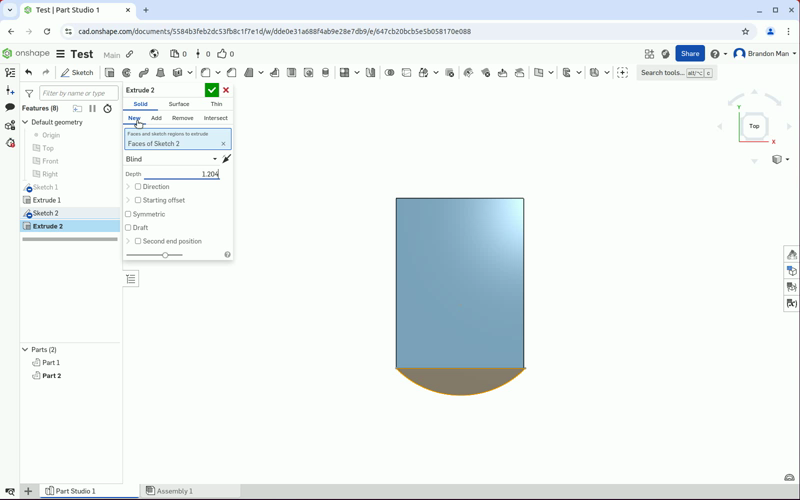
key(enter)
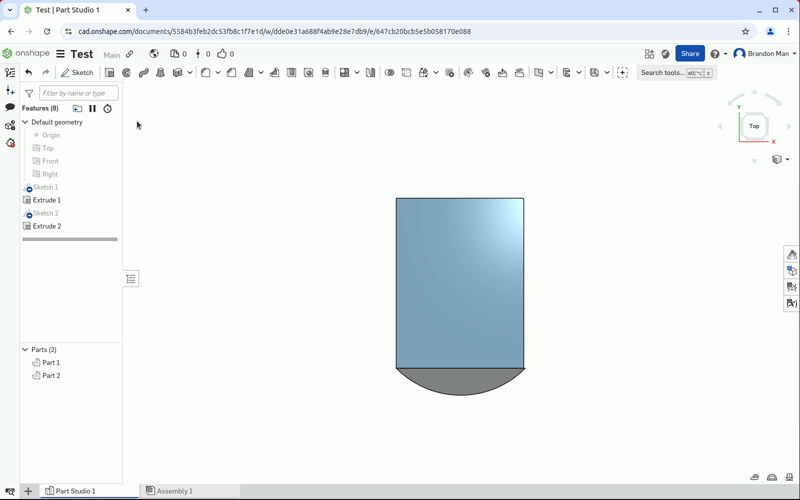
key(shift+h)
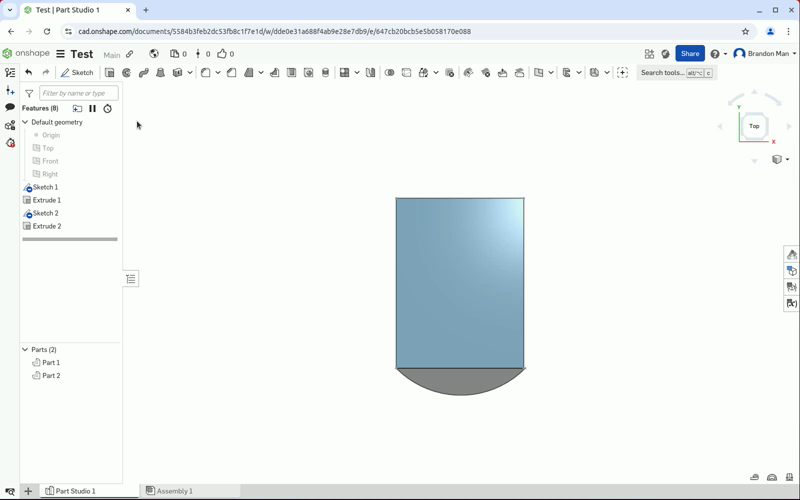
key(shift+h)
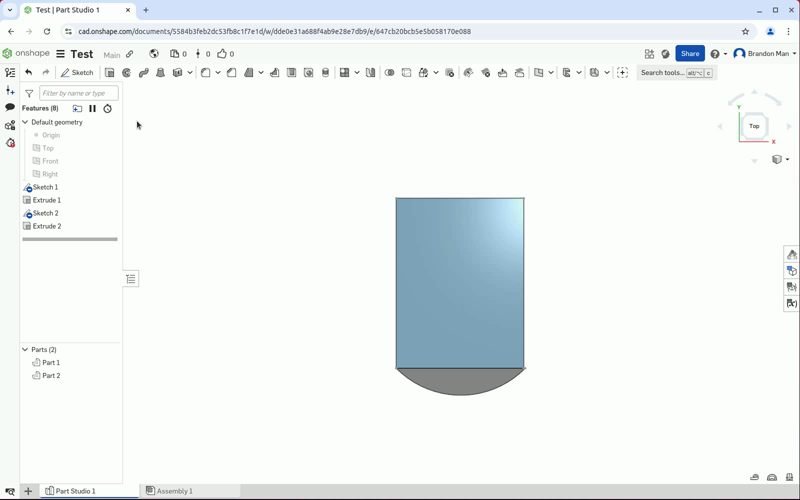
key(shift+7)
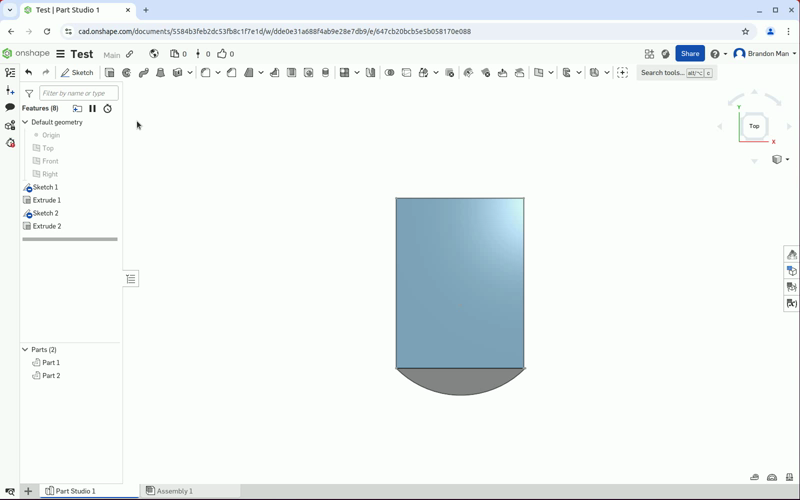
key(up, 3)
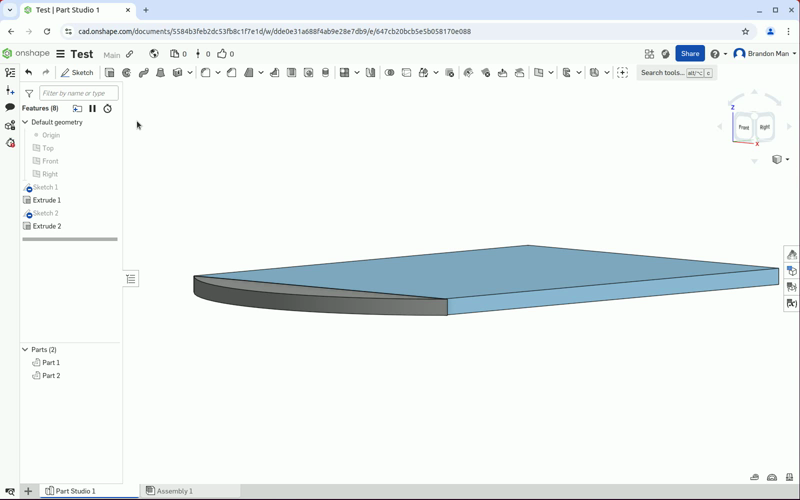
key(left, 3)
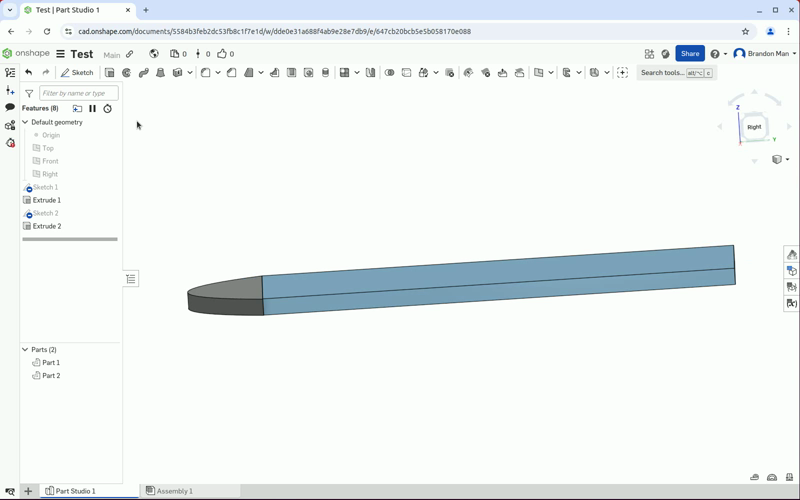
key(right, 3)
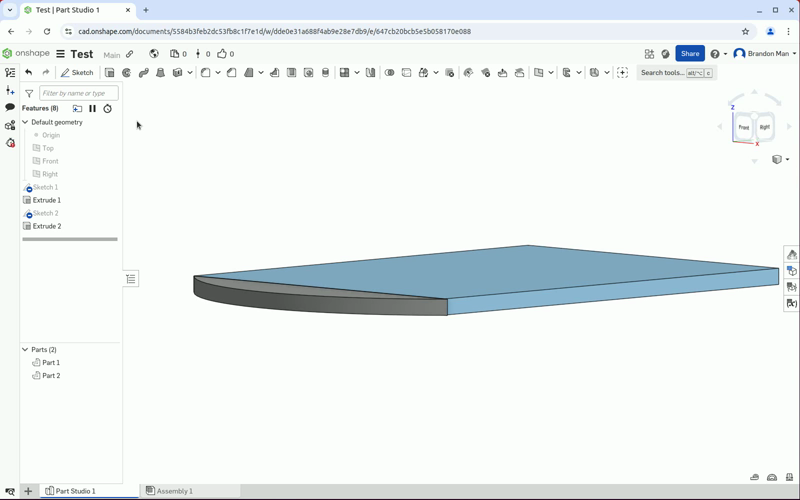
key(down, 3)
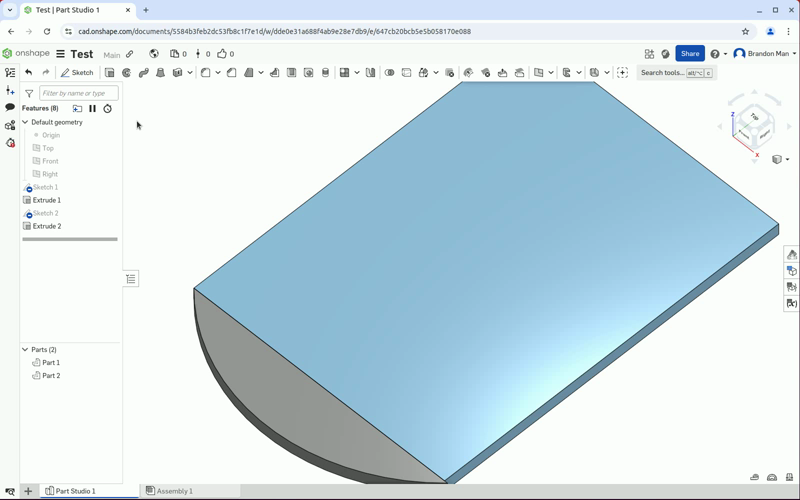
mouse_move(73, 189)
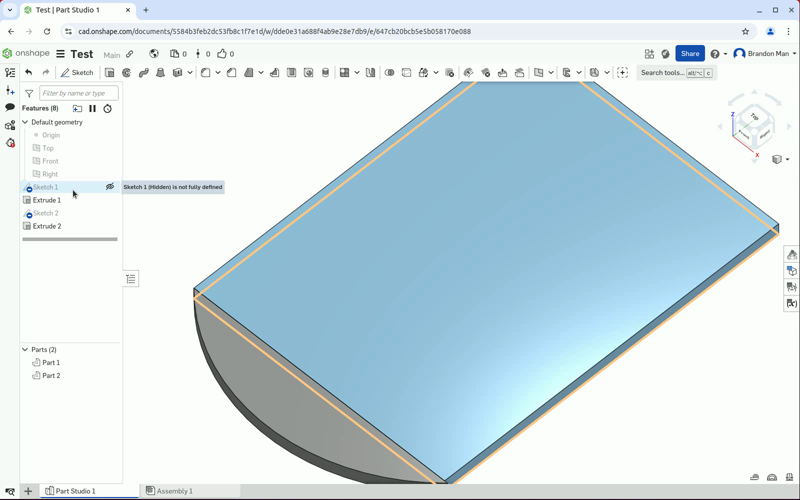
click(73, 189)